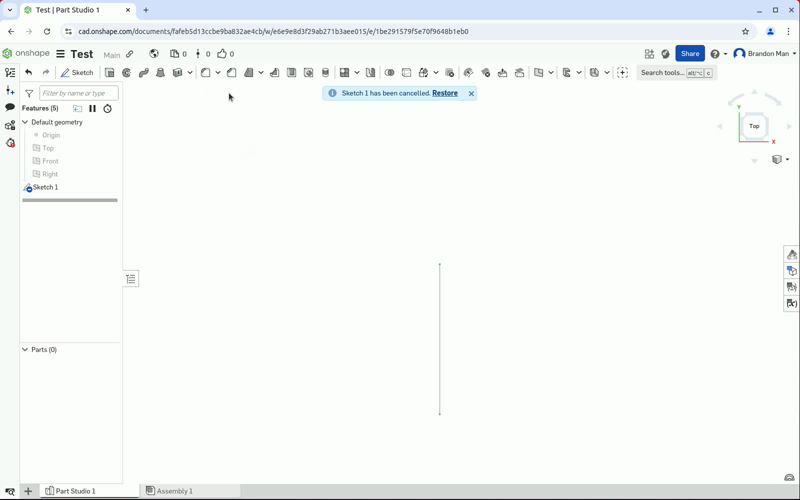
key(shift+h)
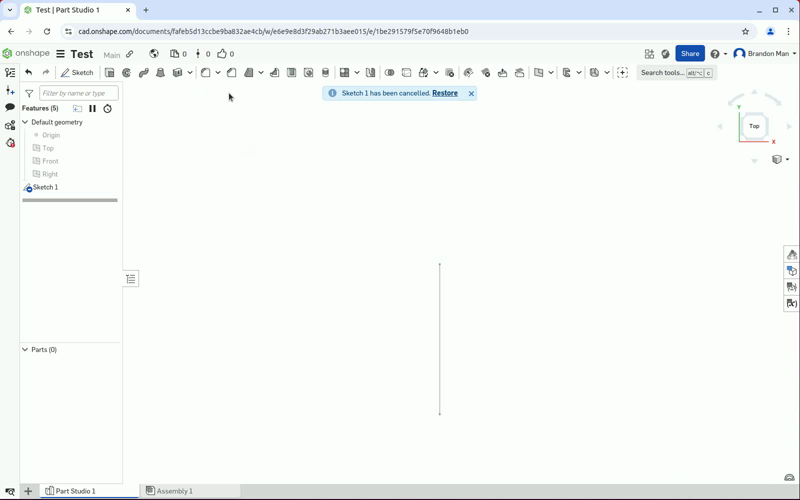
key(shift+s)
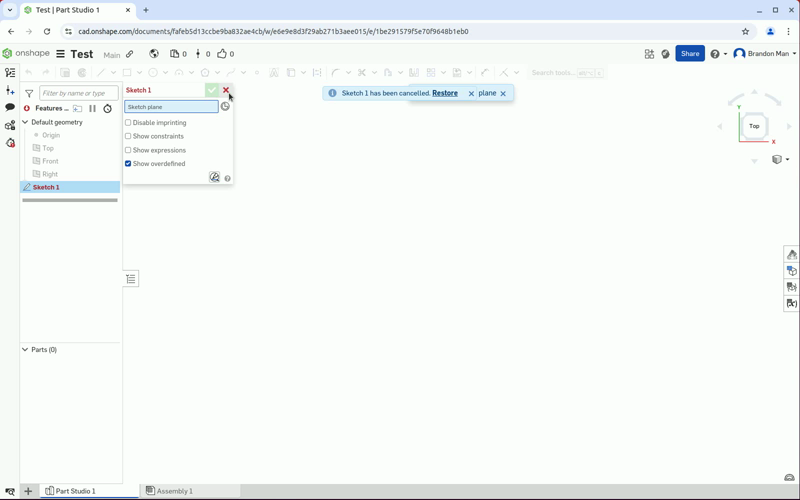
mouse_move(73, 150)
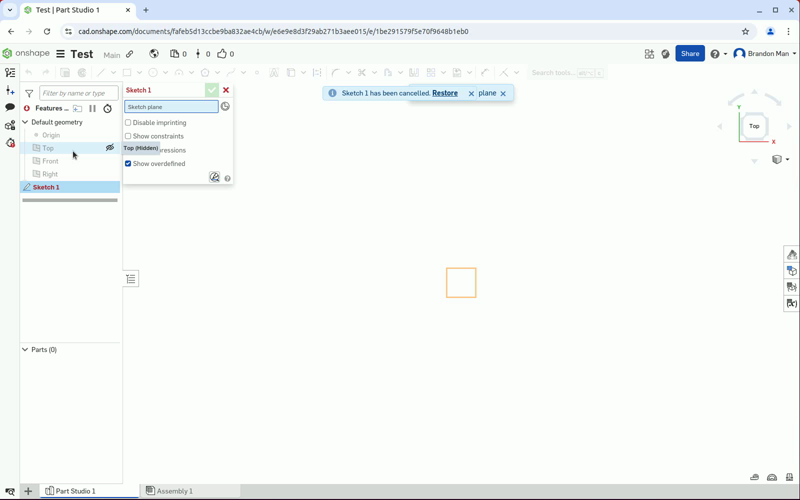
click(73, 150)
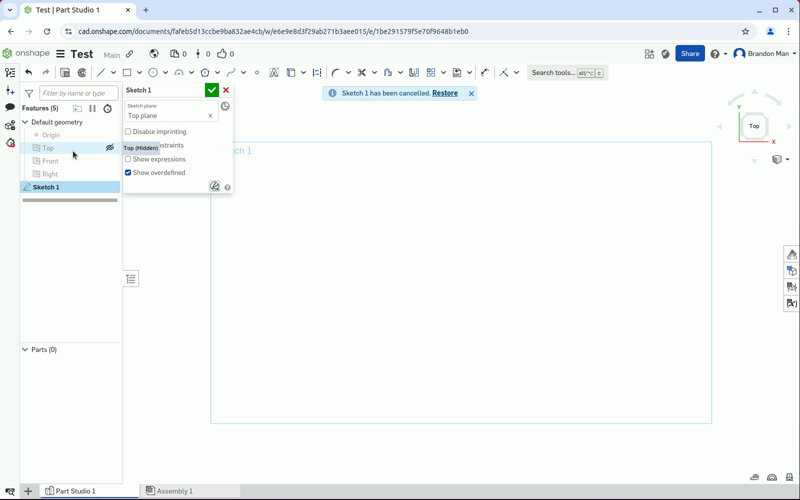
mouse_move(73, 352)
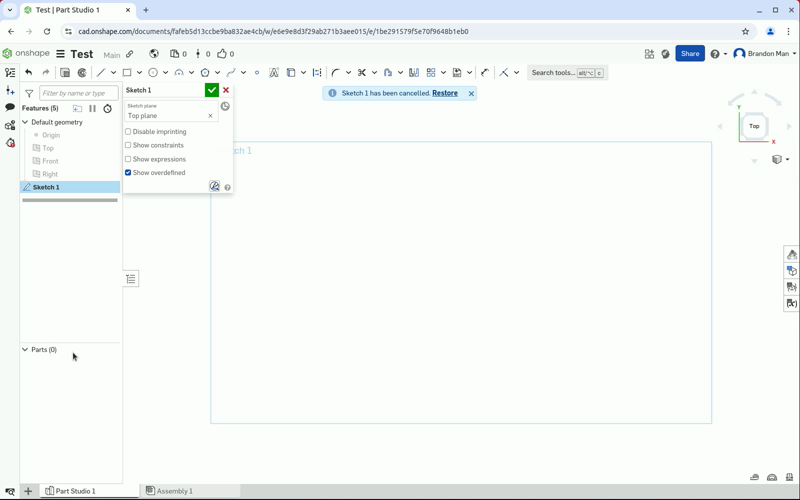
key(y)
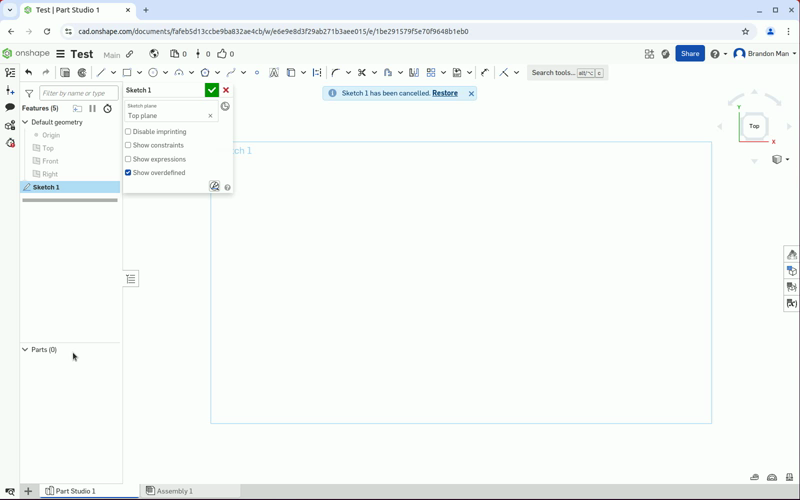
key(l)
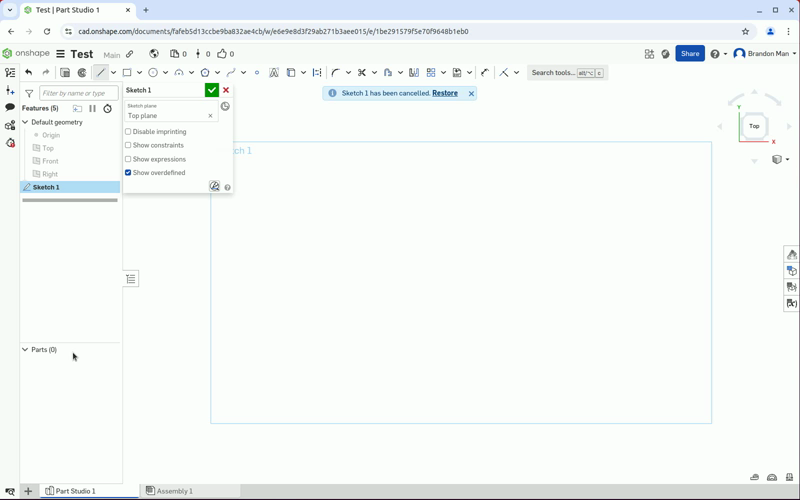
key_down(shift)
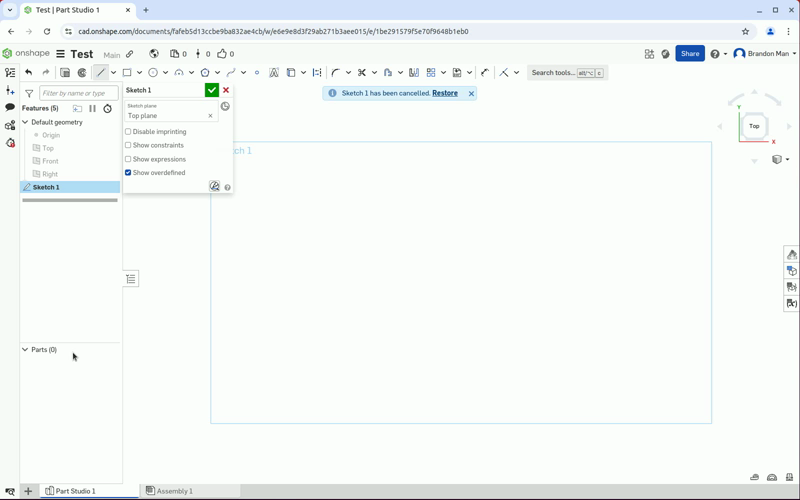
mouse_move(460, 395)
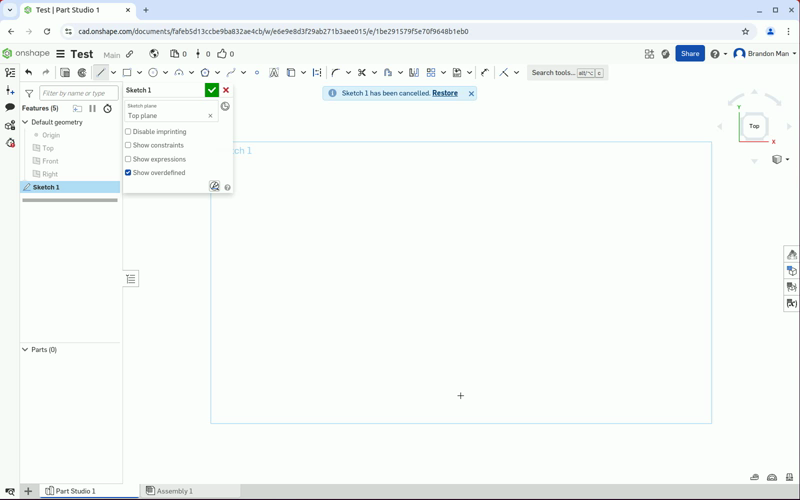
click(460, 395)
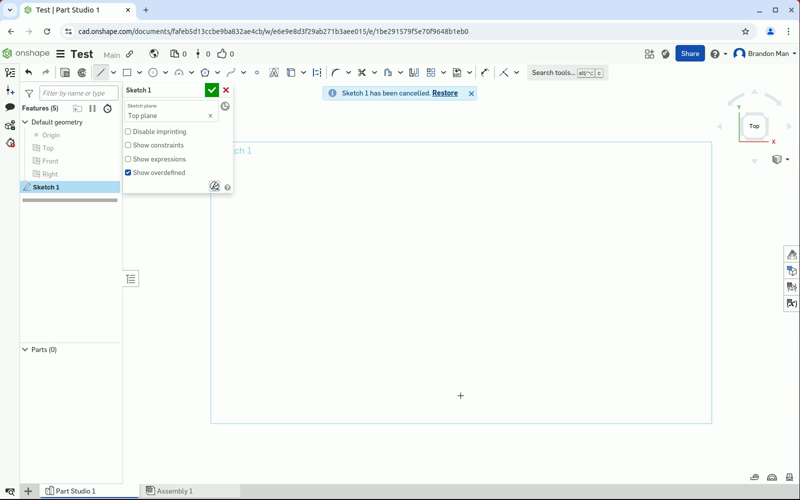
key_up(shift)
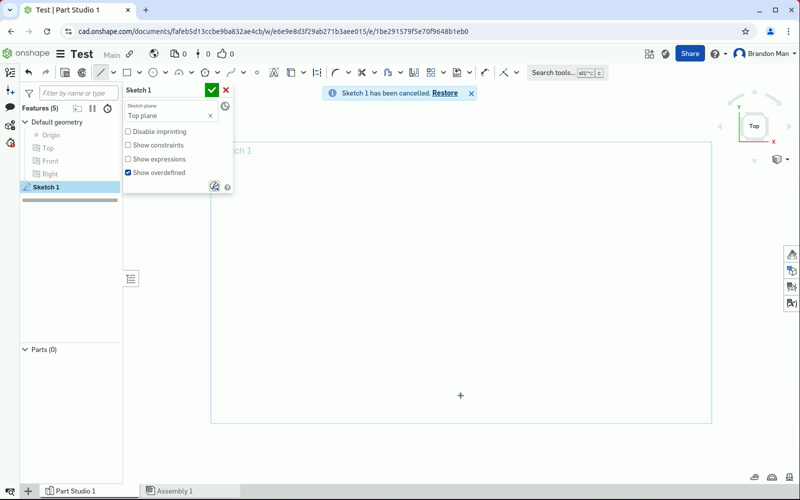
key_down(shift)
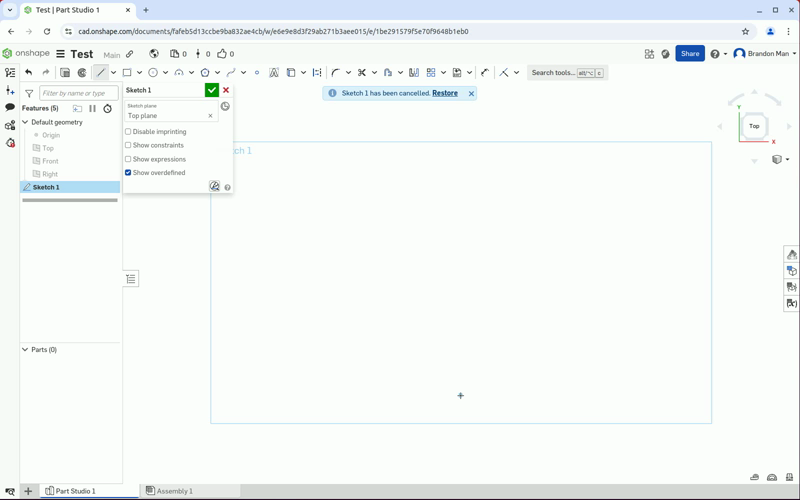
mouse_move(573, 395)
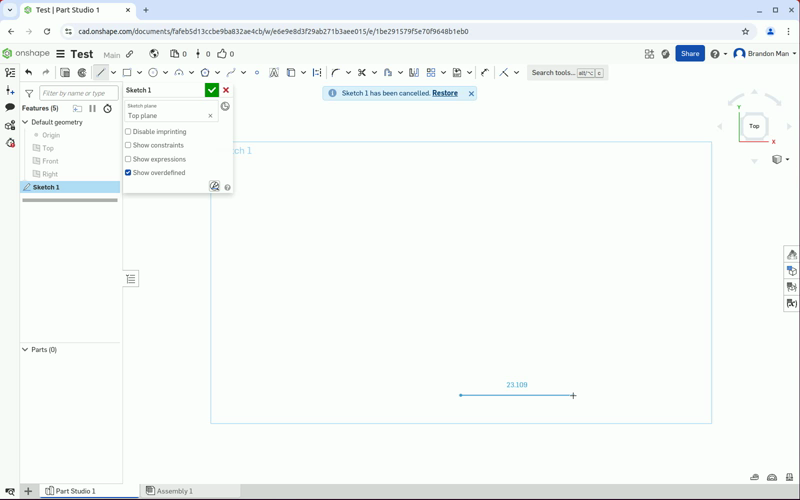
click(573, 395)
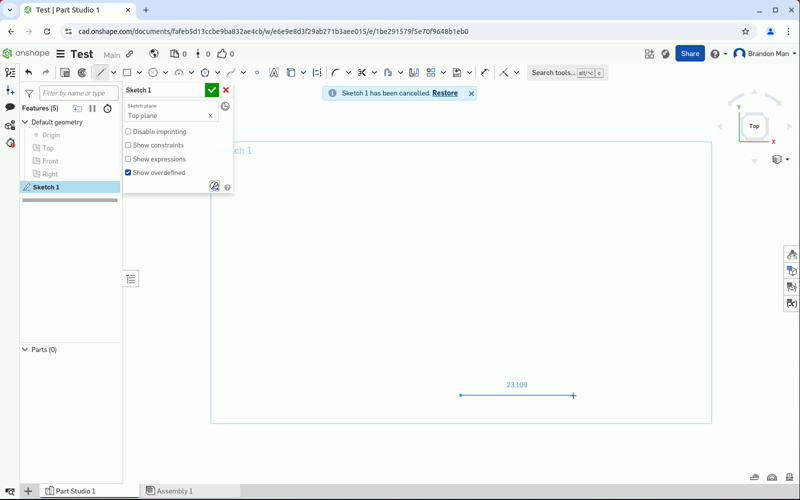
key_up(shift)
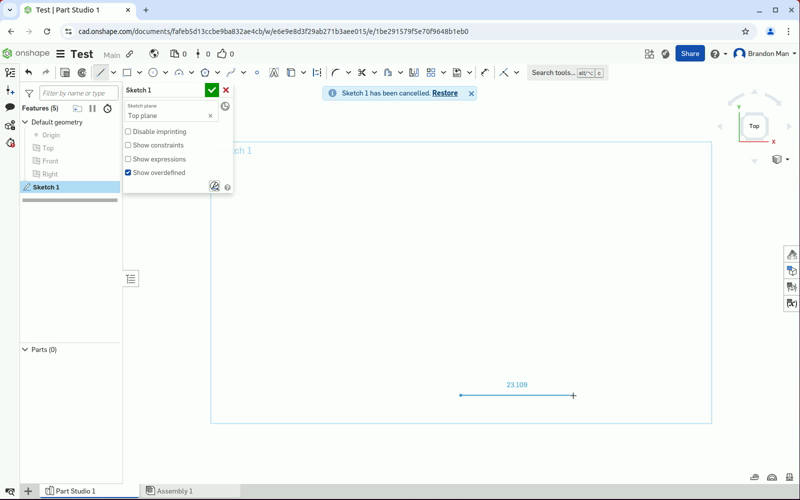
key_down(shift)
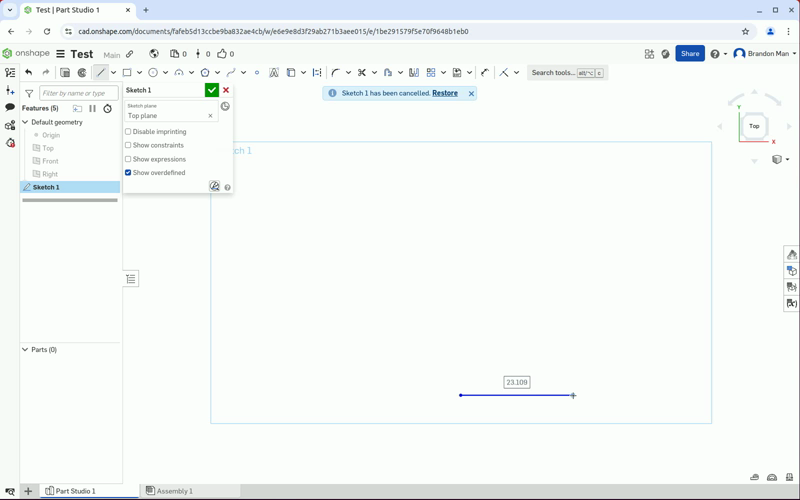
mouse_move(573, 282)
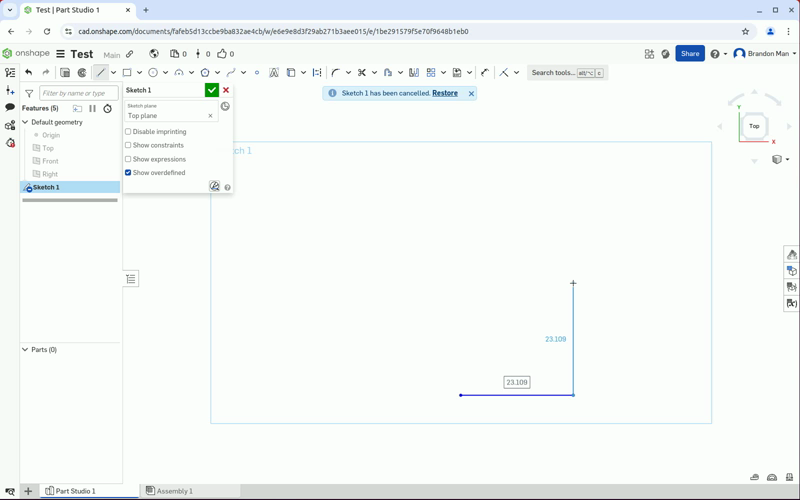
click(573, 282)
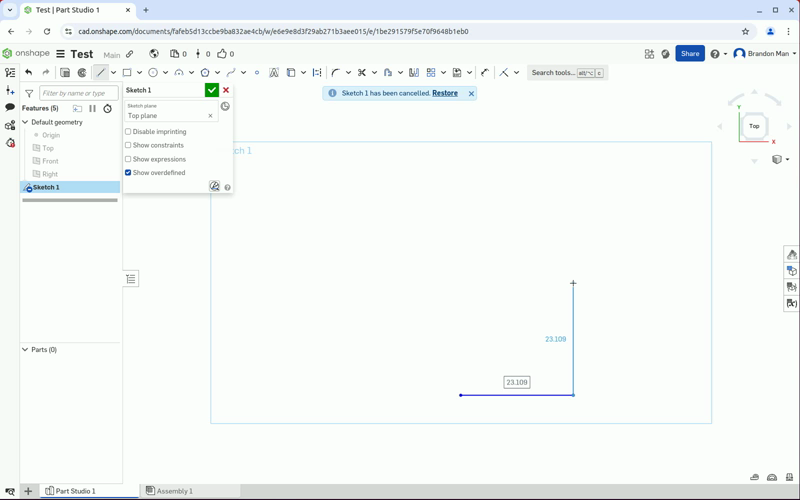
key_up(shift)
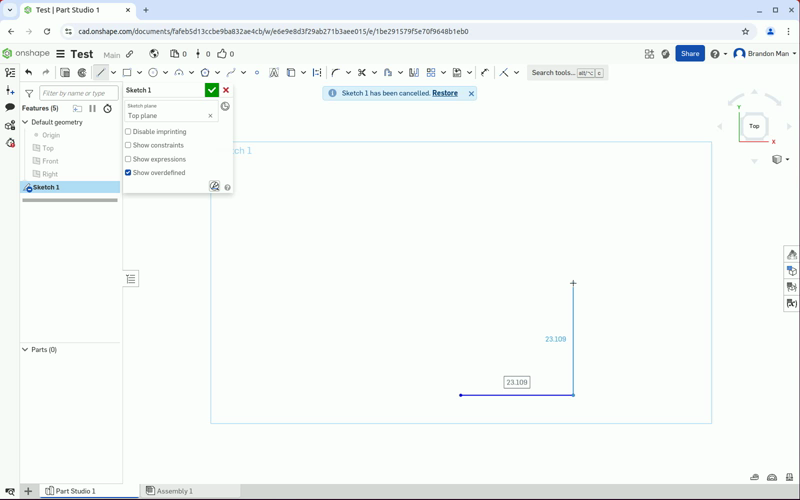
key_down(shift)
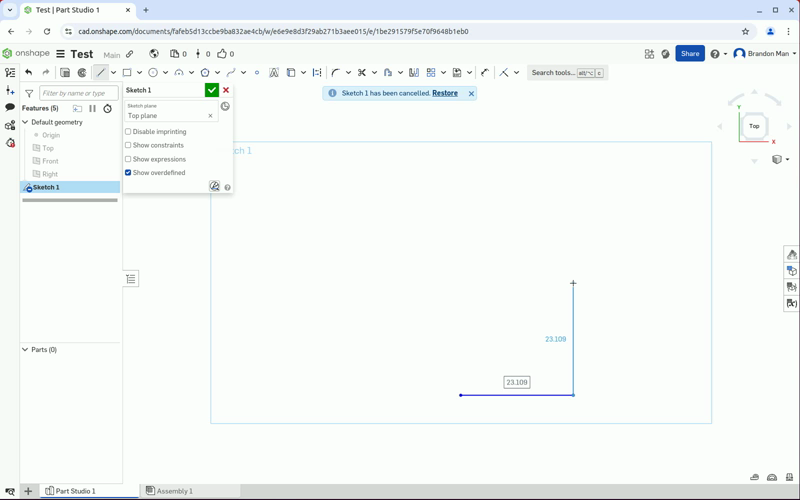
mouse_move(460, 282)
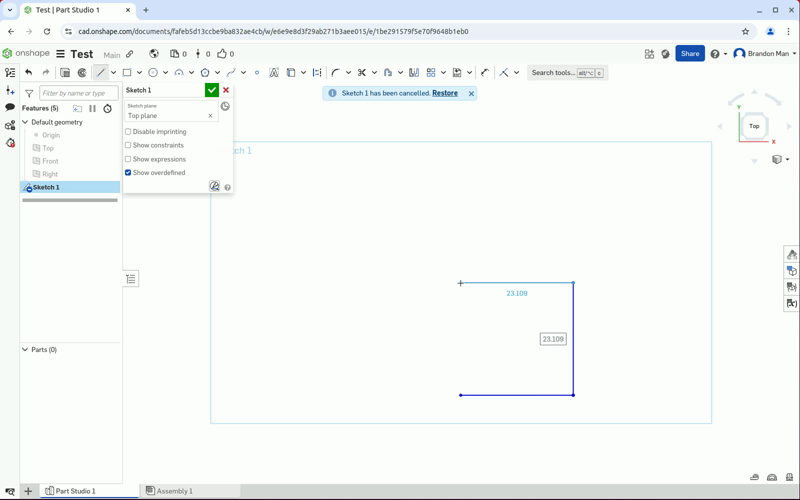
click(460, 282)
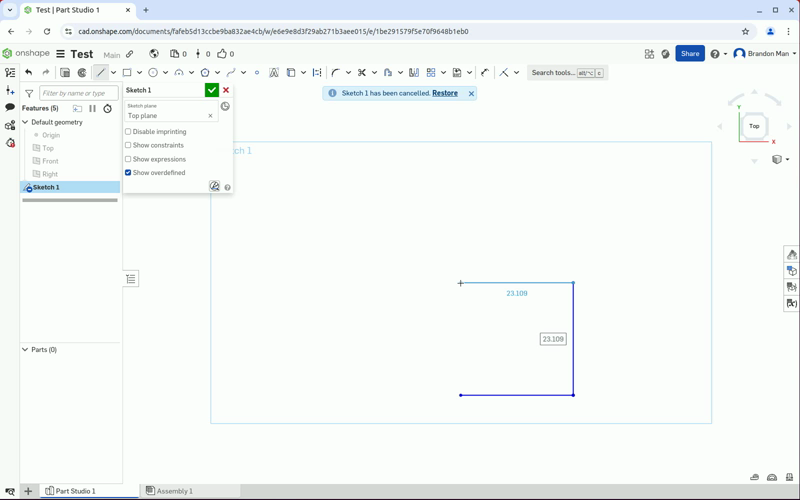
key_up(shift)
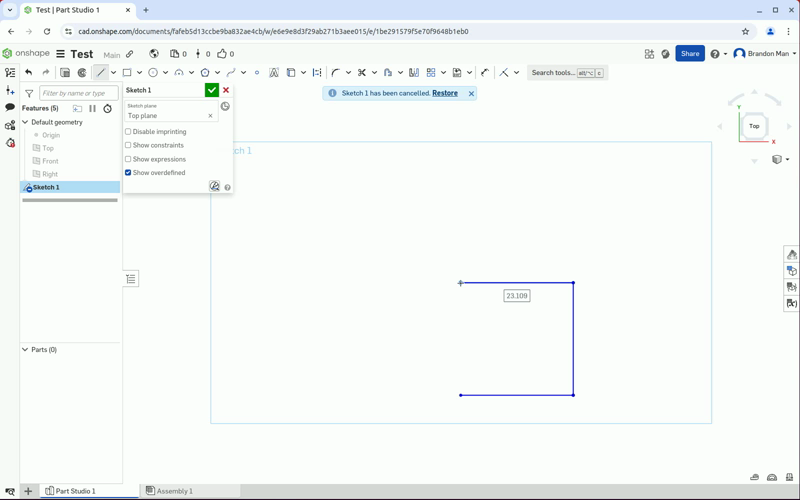
key_down(shift)
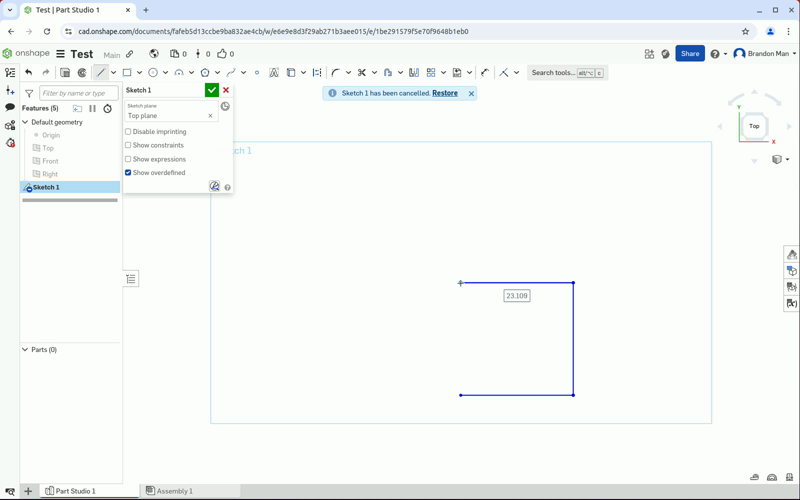
mouse_move(460, 395)
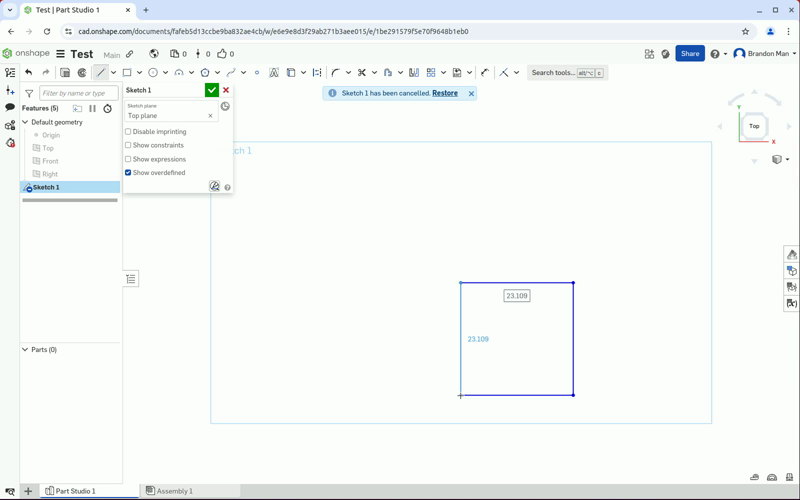
key_up(shift)
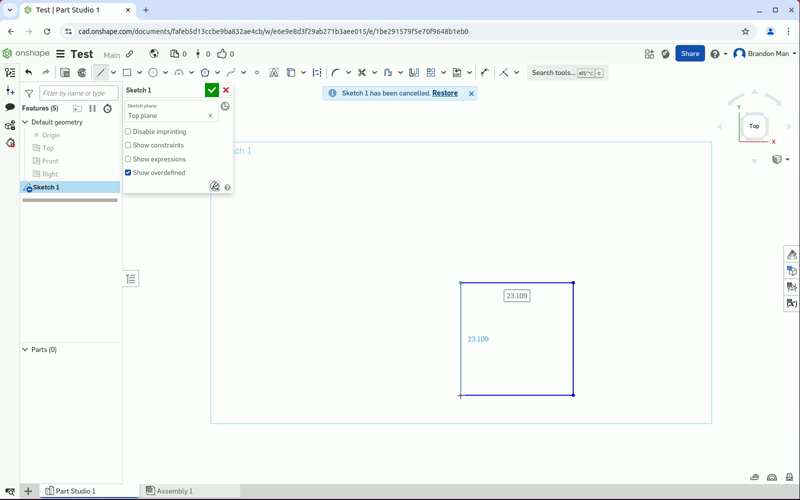
click(460, 395)
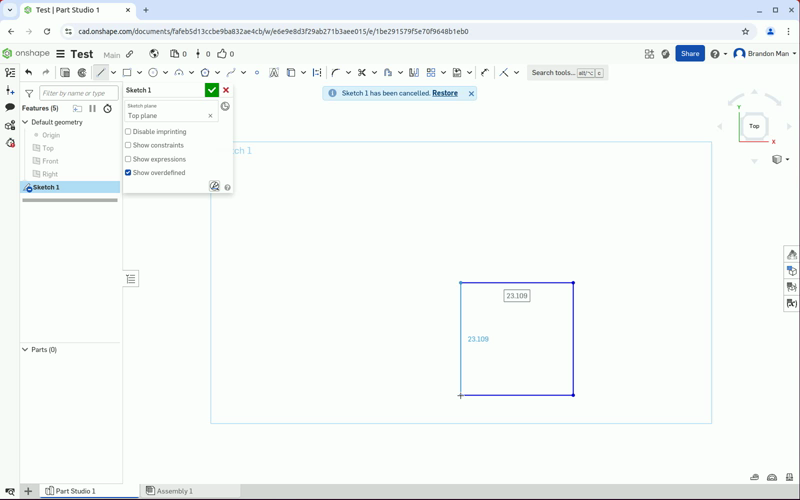
key(esc)
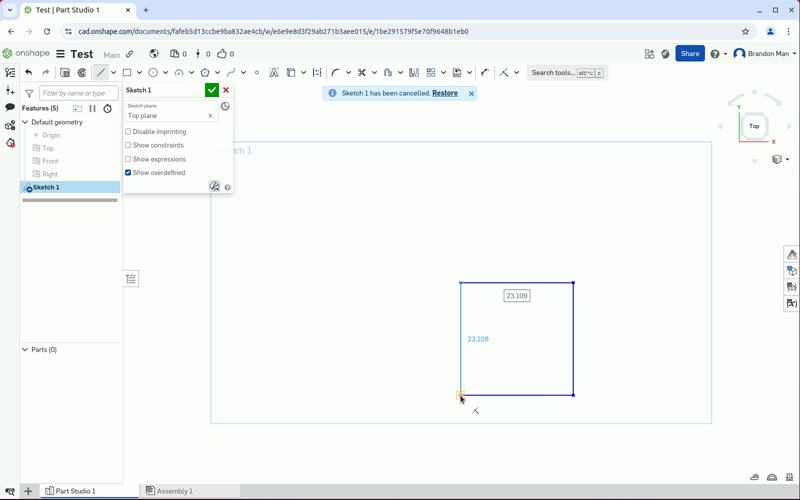
mouse_move(542, 302)
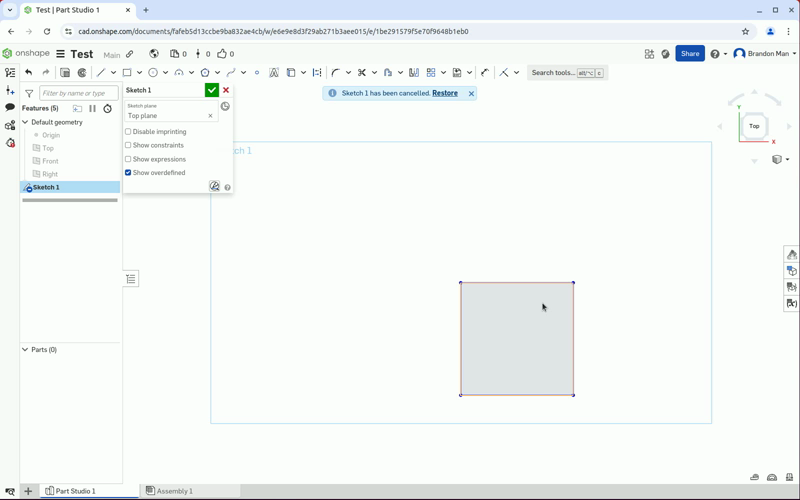
click(542, 302)
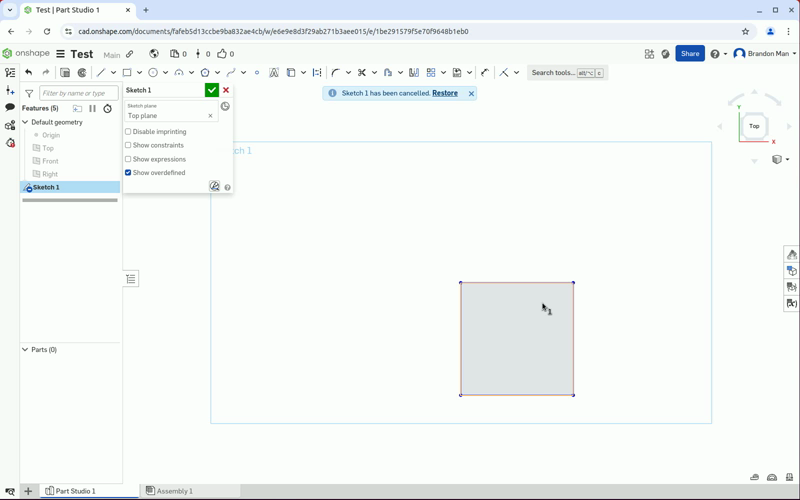
mouse_move(73, 352)
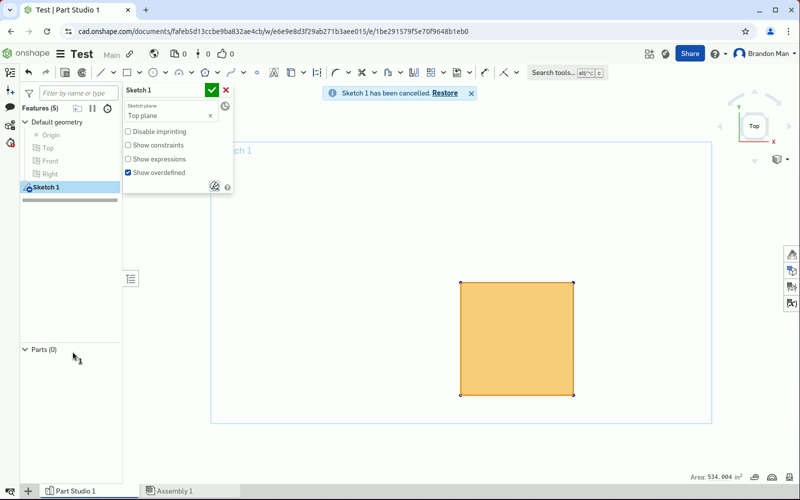
key(shift+y)
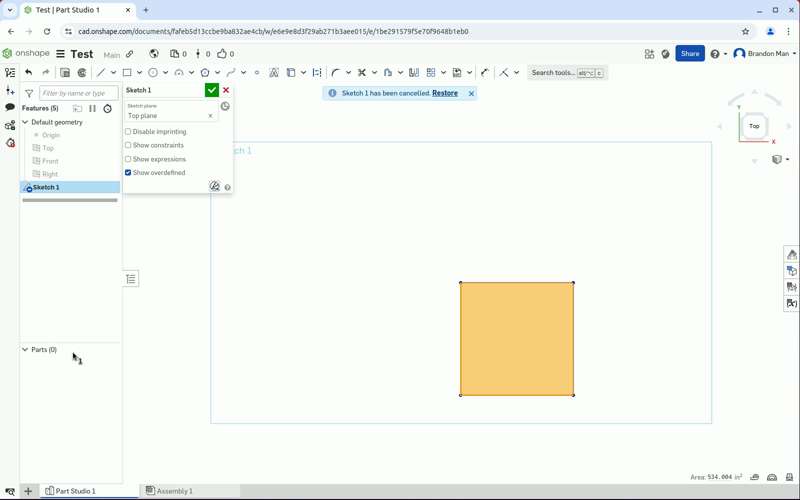
key(shift+e)
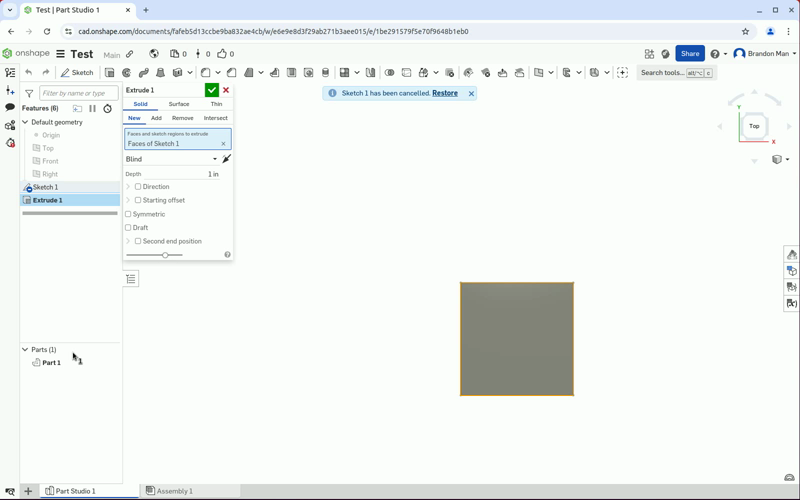
mouse_move(143, 106)
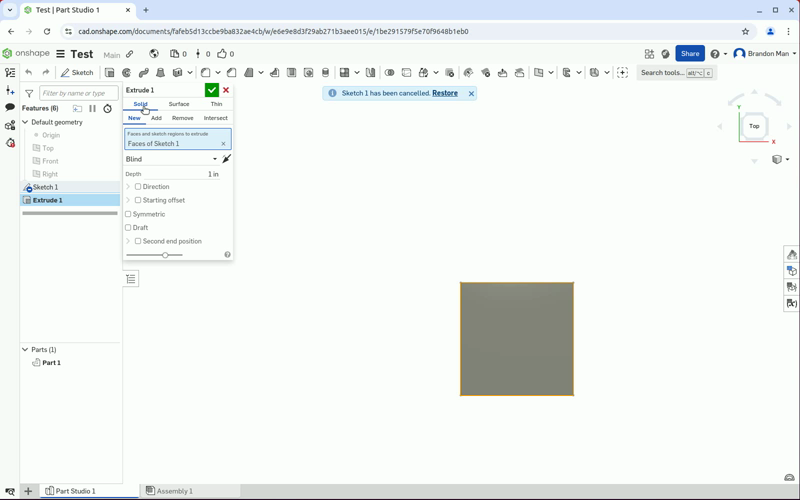
click(143, 106)
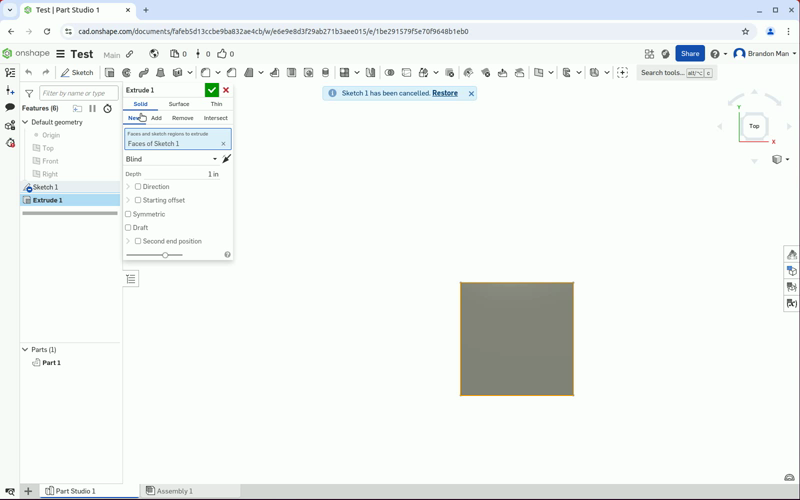
mouse_move(137, 120)
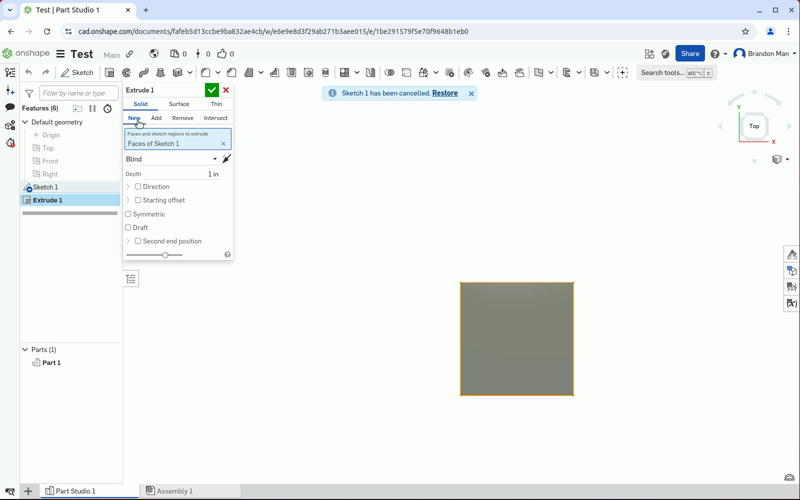
click(137, 120)
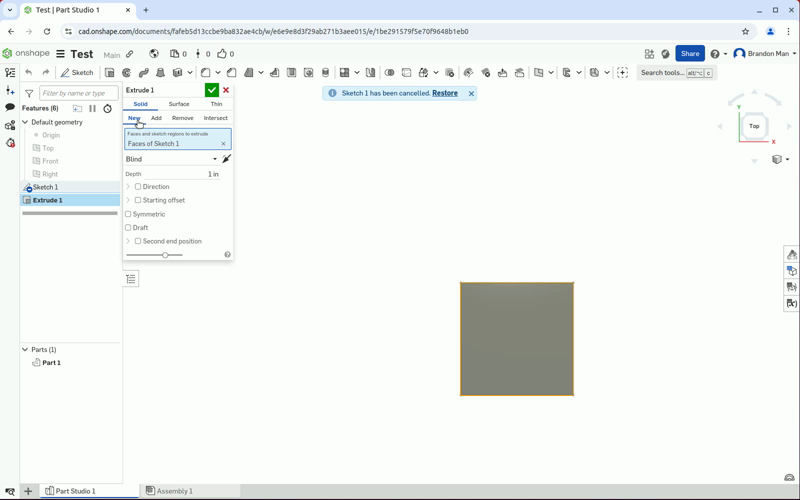
key(tab, 4)
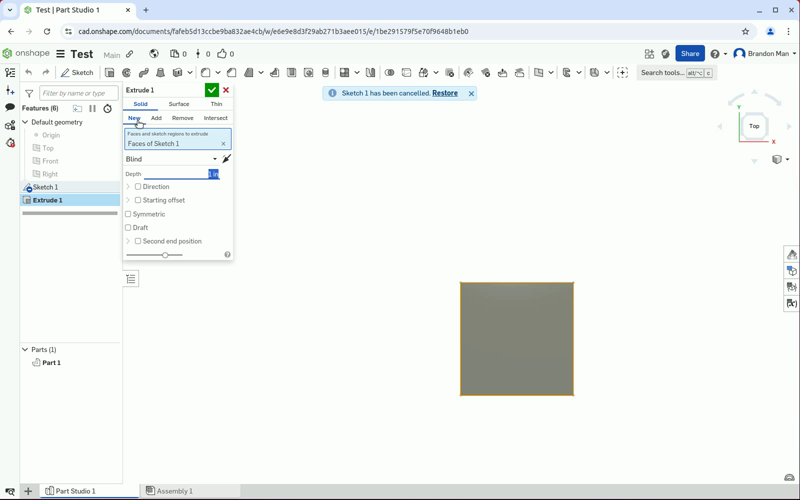
text(0.241)
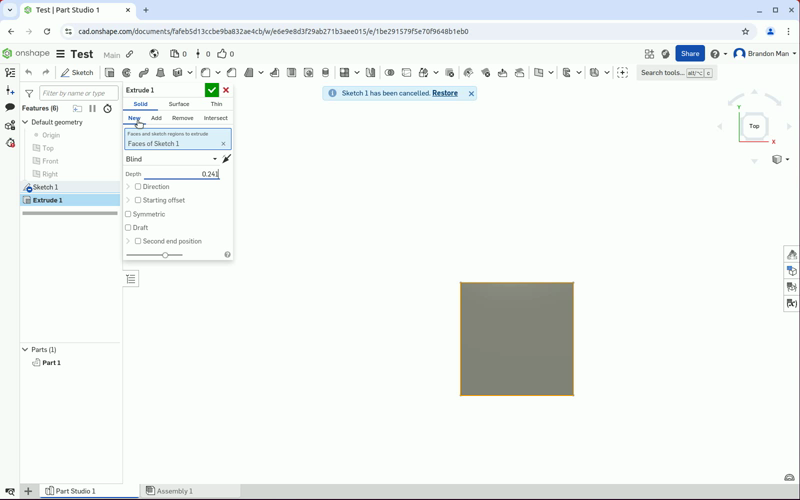
key(enter)
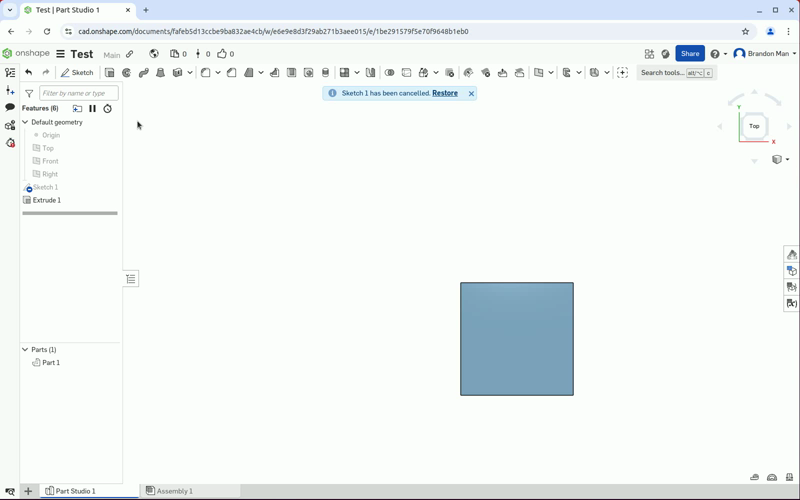
key(shift+h)
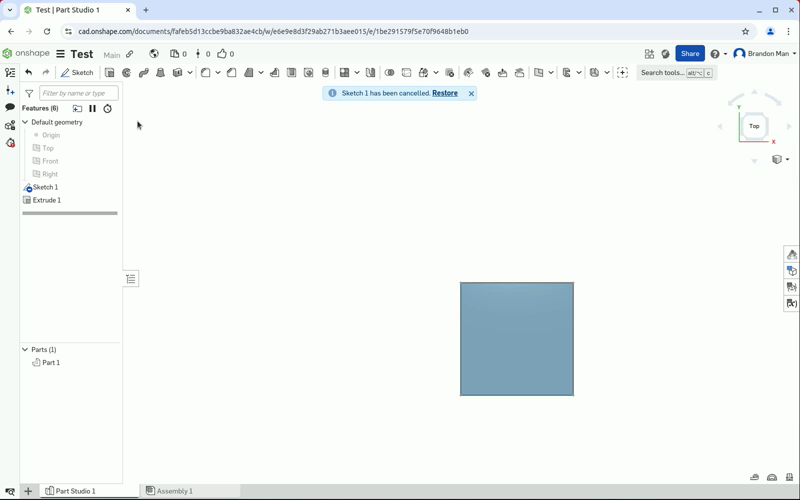
key(shift+h)
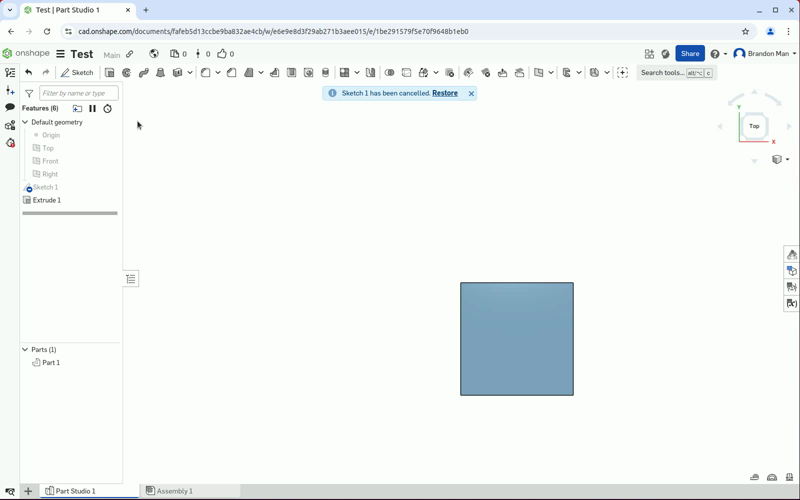
mouse_move(73, 189)
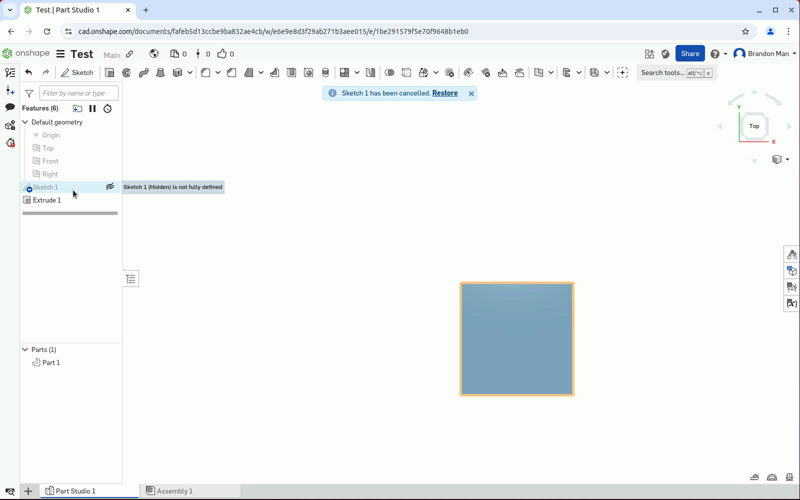
click(73, 189)
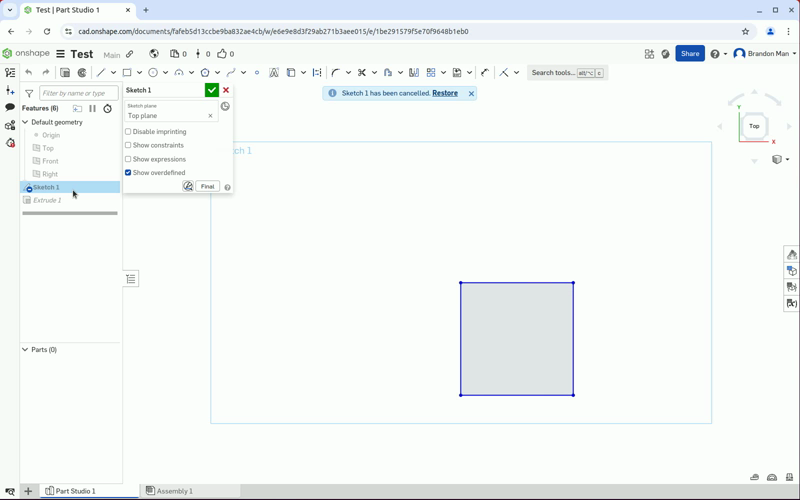
mouse_move(229, 92)
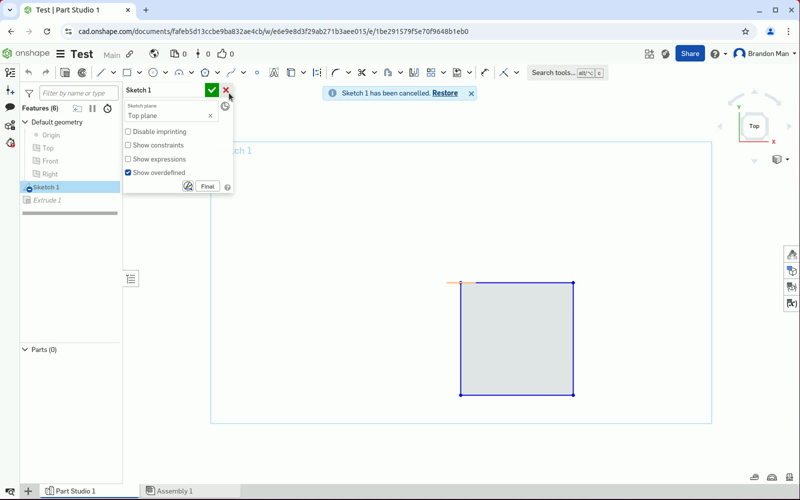
click(229, 92)
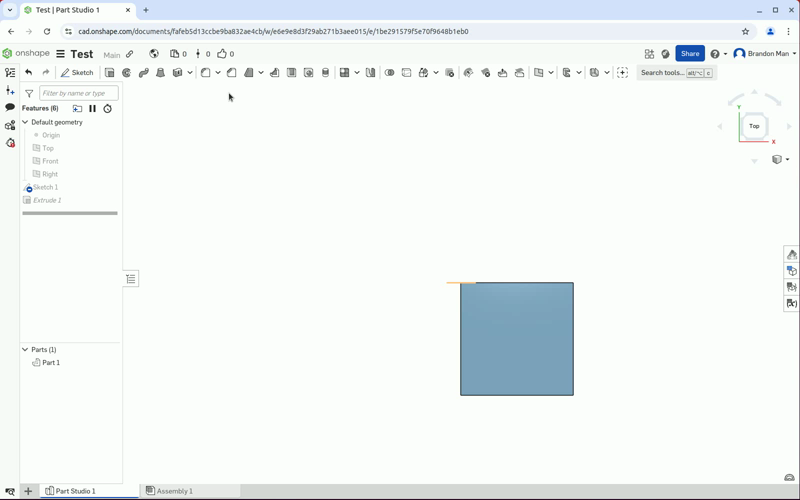
mouse_move(541, 75)
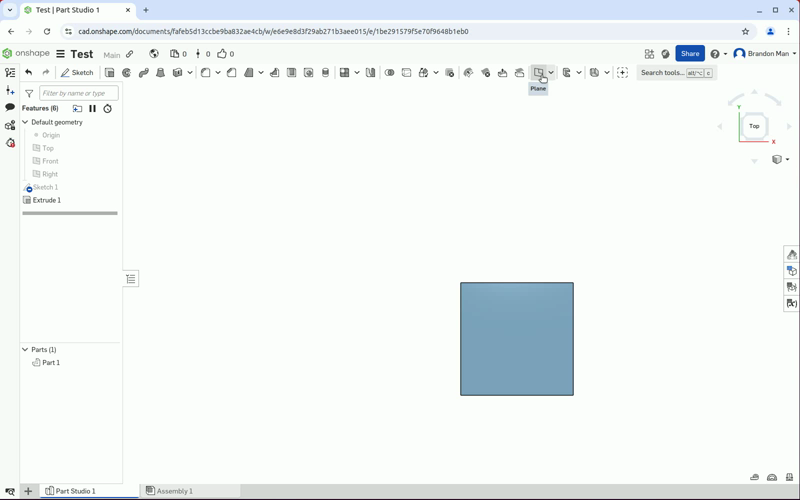
click(541, 75)
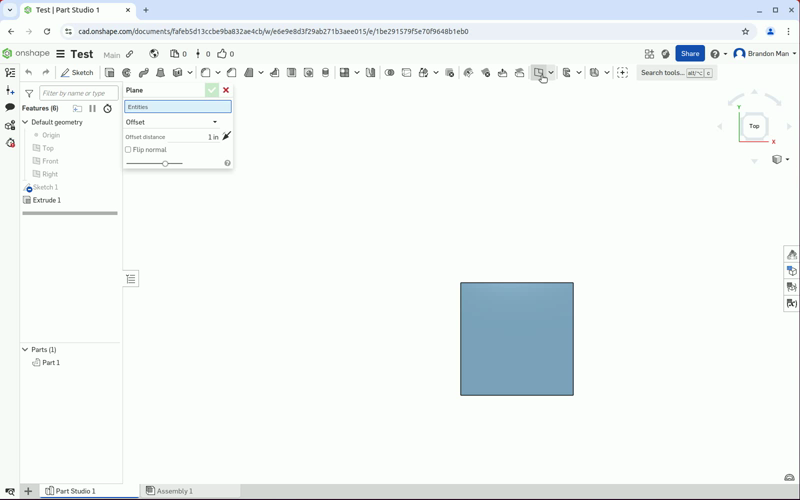
mouse_move(73, 150)
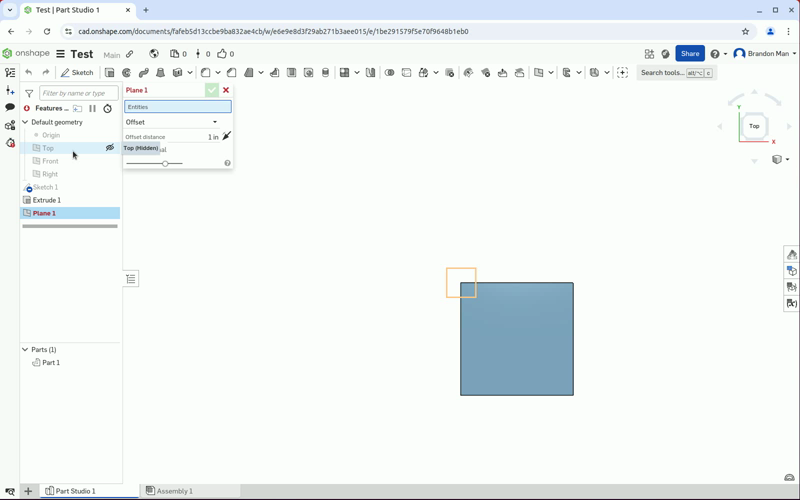
click(73, 150)
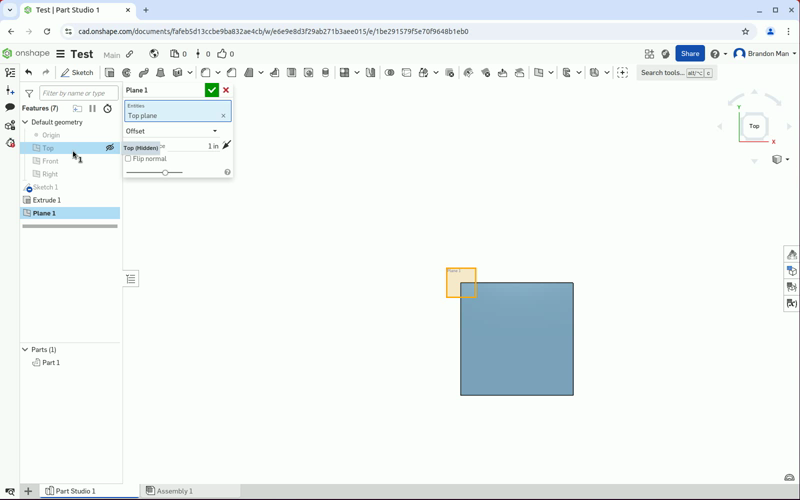
key(tab, 2)
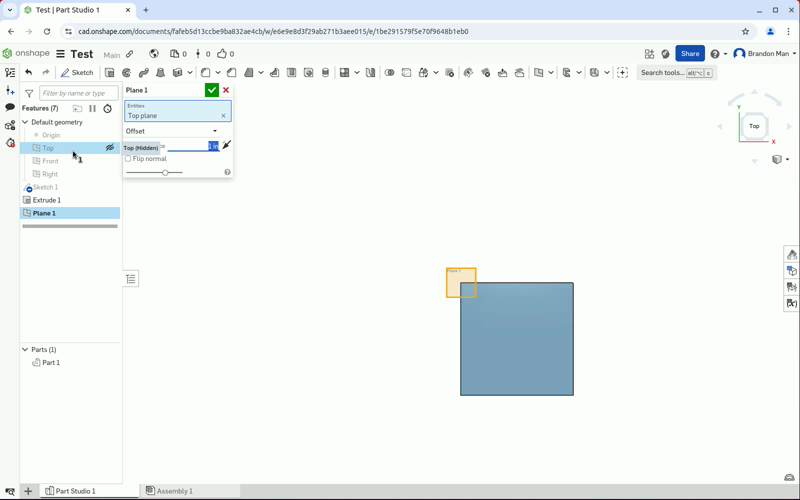
text(0.246)
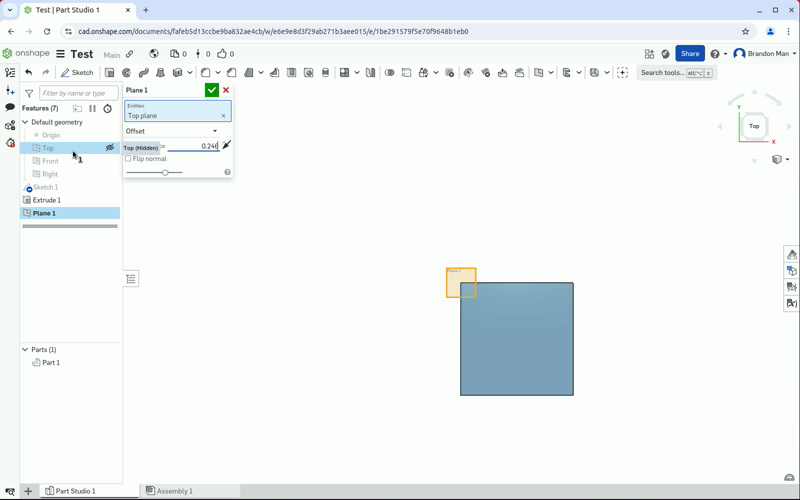
key(enter, 2)
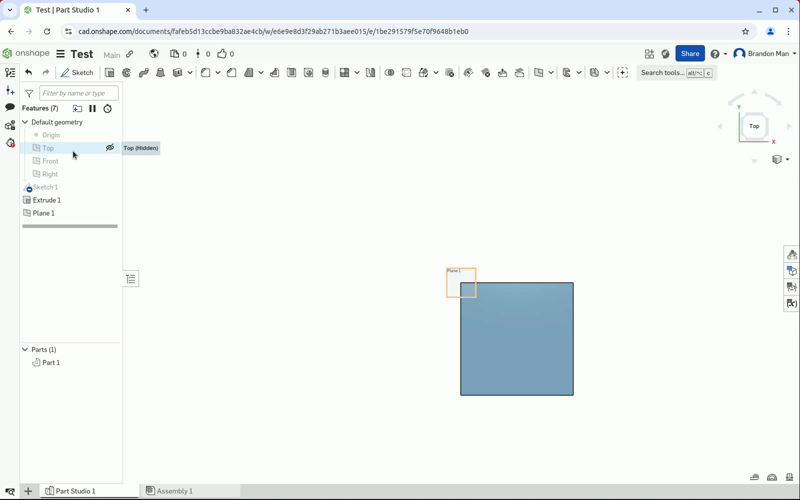
key(shift+s)
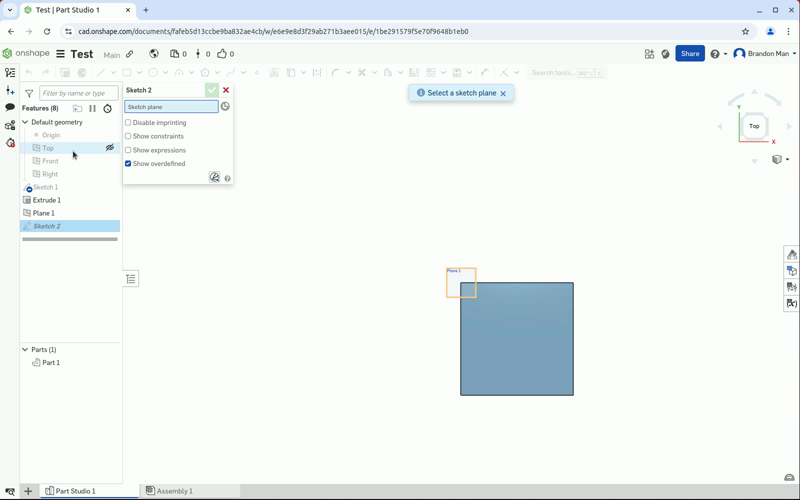
mouse_move(73, 215)
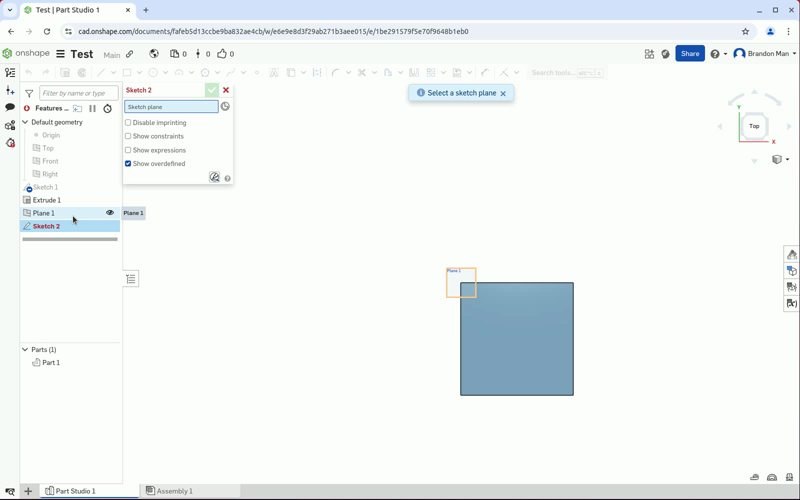
click(73, 215)
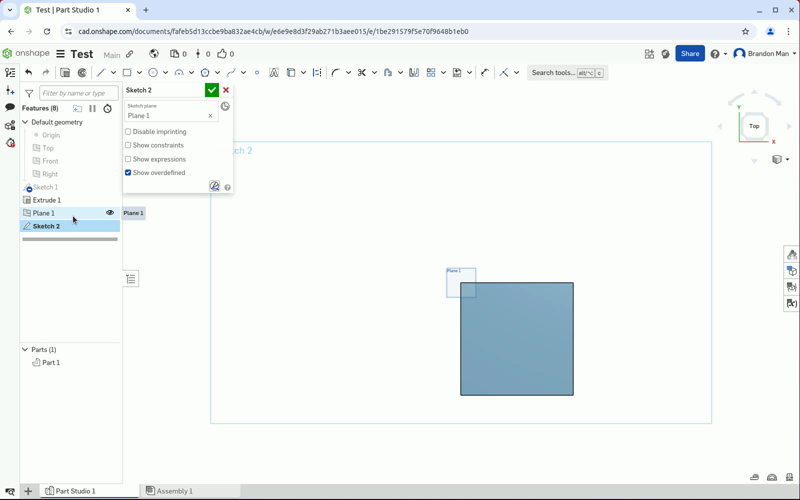
mouse_move(73, 352)
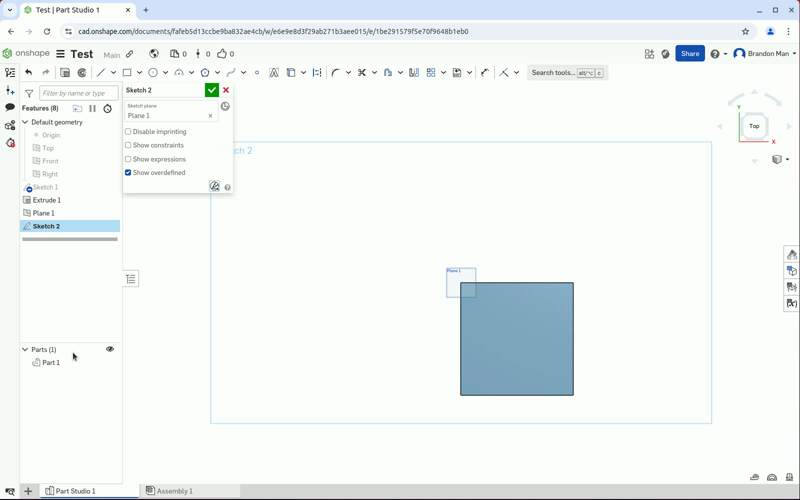
key(y)
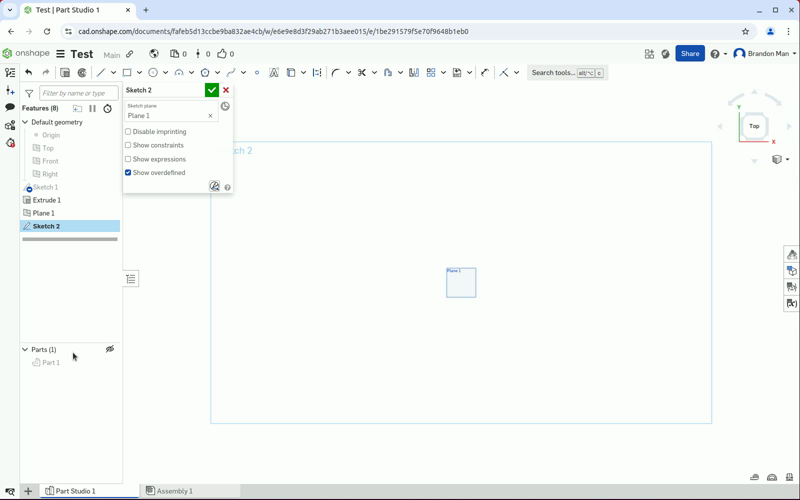
key(l)
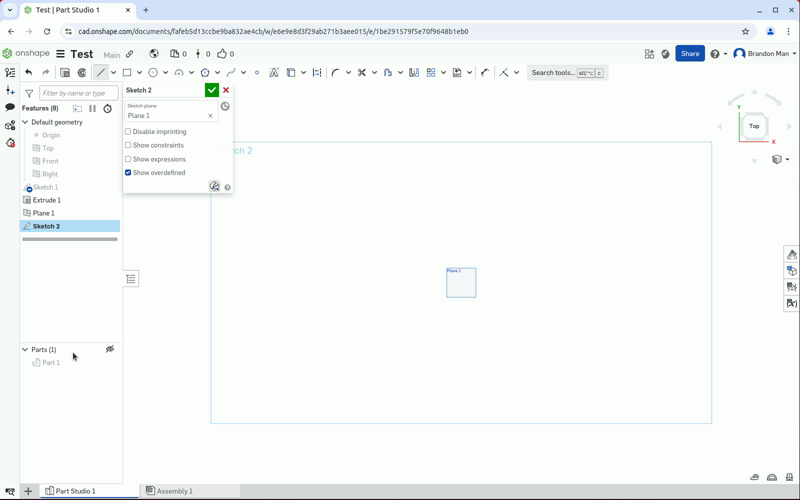
key_down(shift)
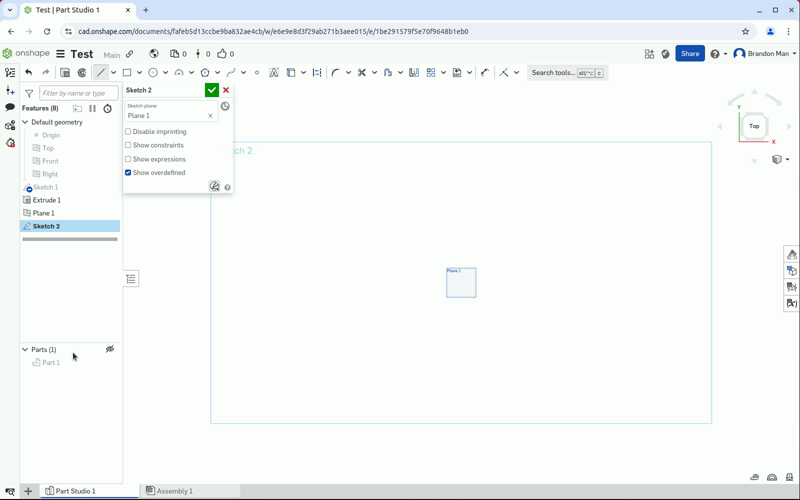
mouse_move(465, 386)
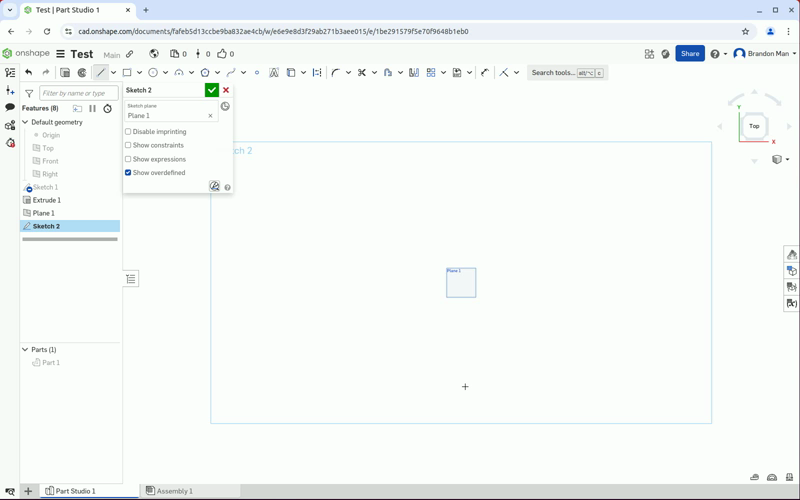
click(465, 386)
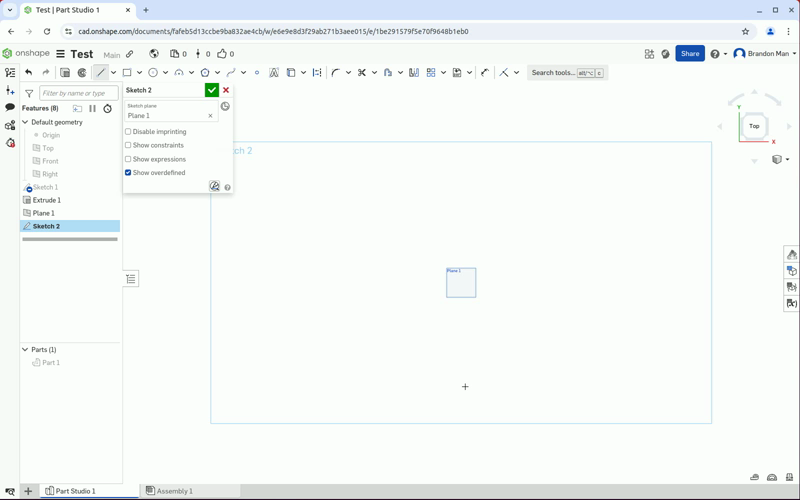
key_up(shift)
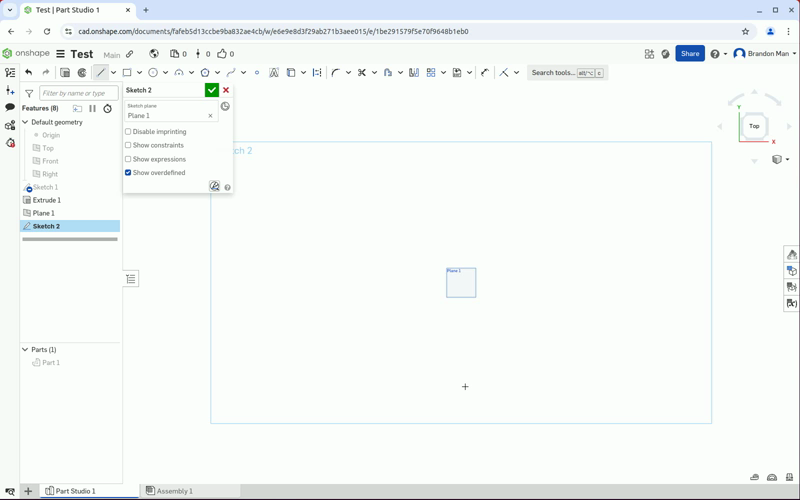
key_down(shift)
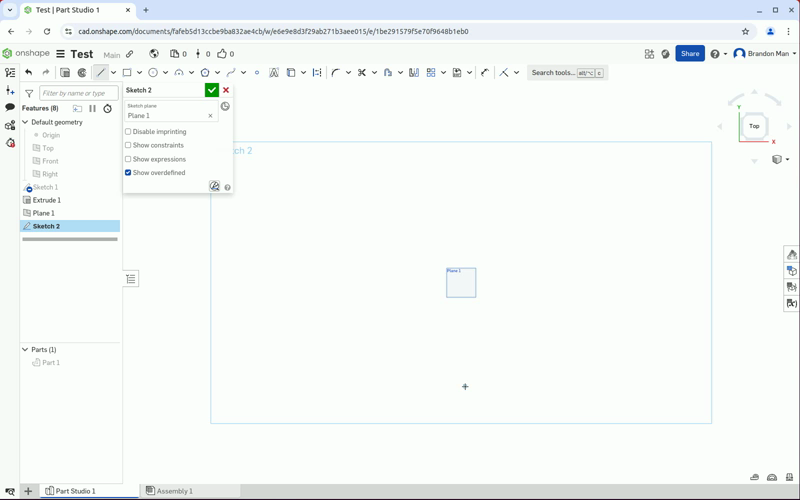
mouse_move(568, 386)
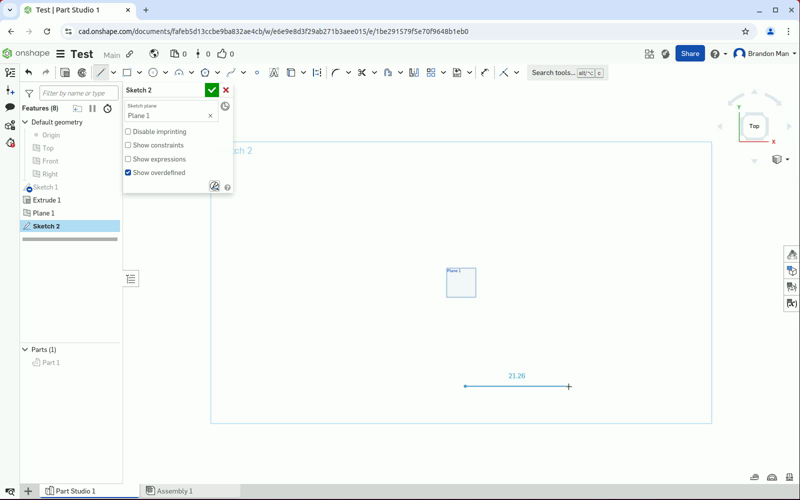
click(568, 386)
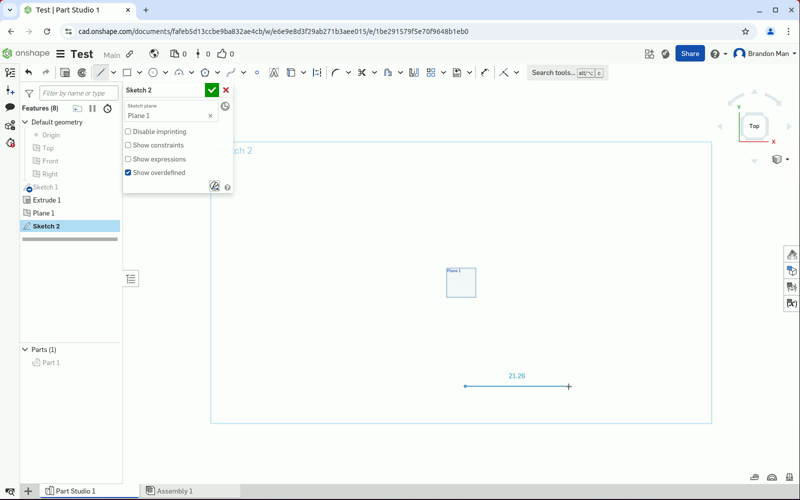
key_up(shift)
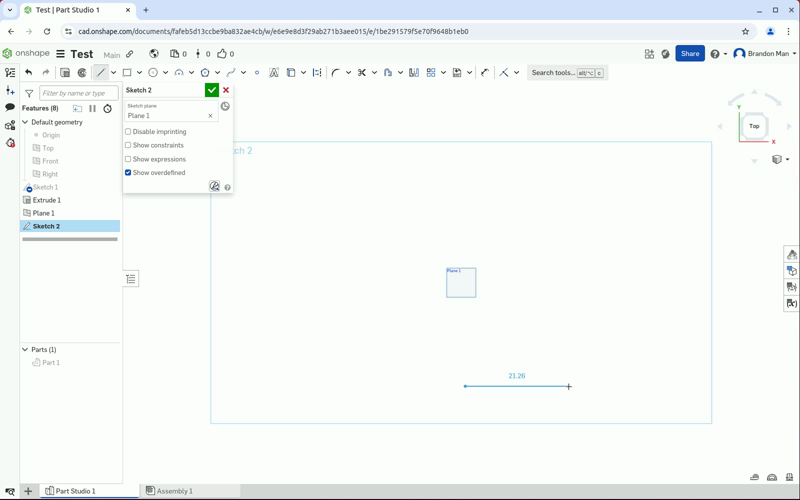
key_down(shift)
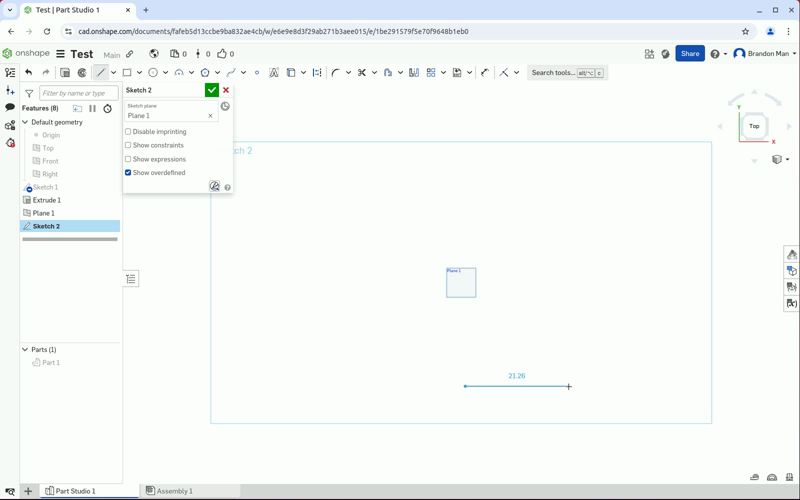
mouse_move(568, 287)
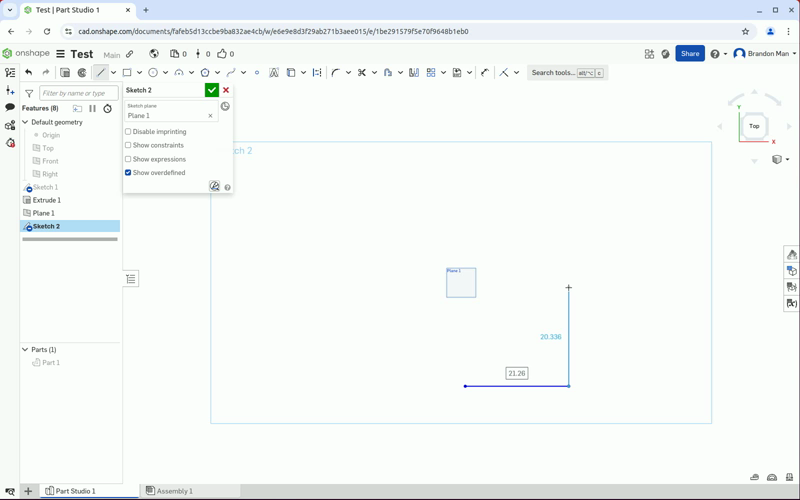
click(568, 287)
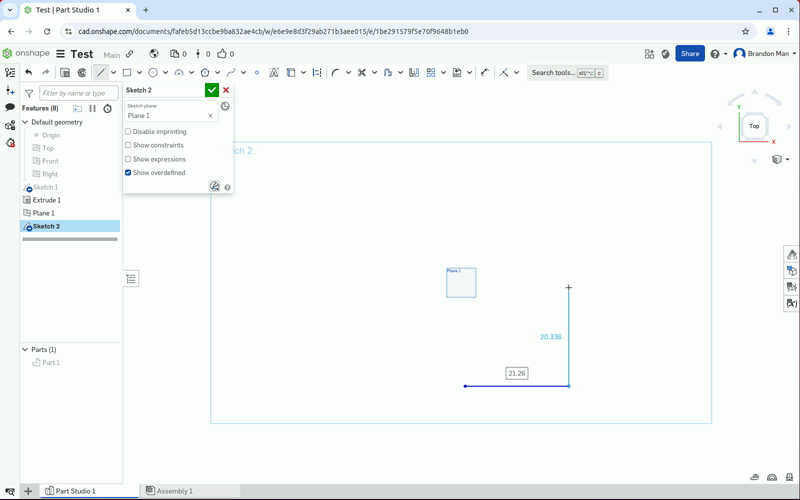
key_up(shift)
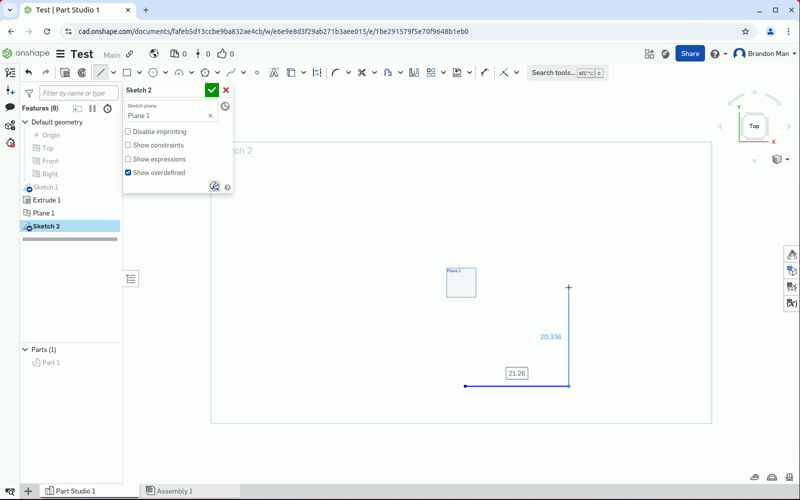
key_down(shift)
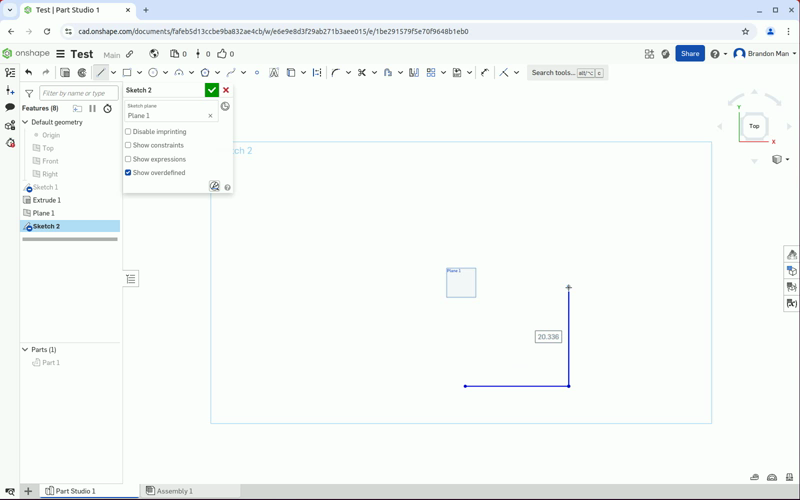
mouse_move(465, 287)
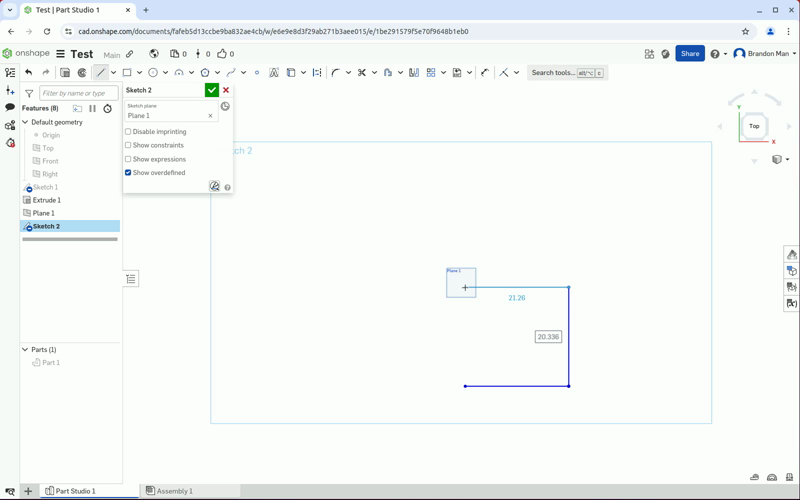
click(465, 287)
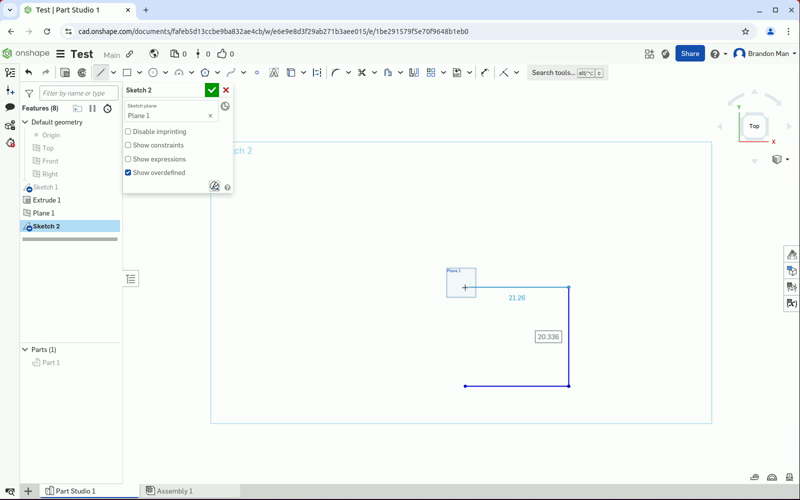
key_up(shift)
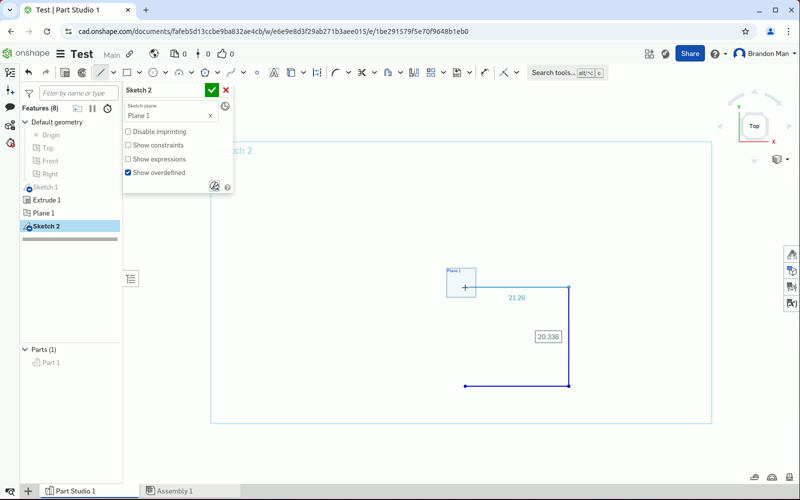
key_down(shift)
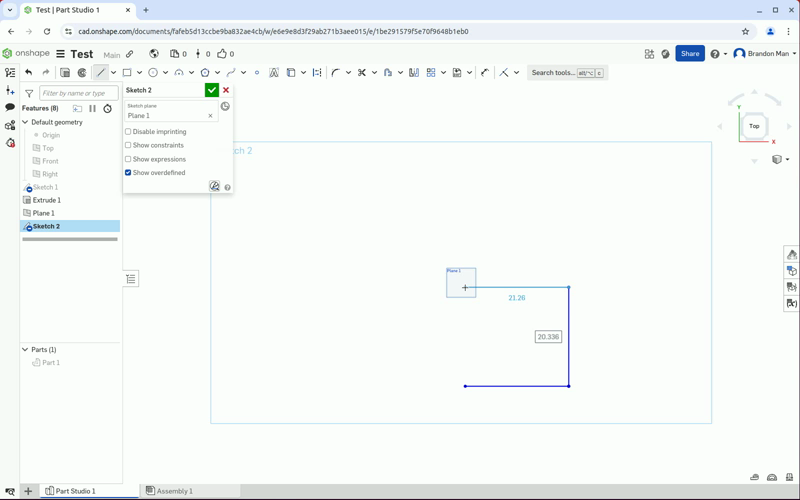
mouse_move(465, 386)
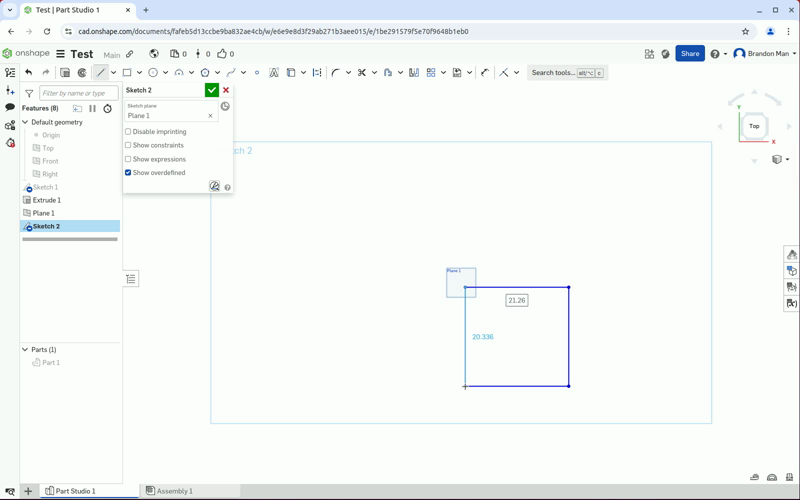
key_up(shift)
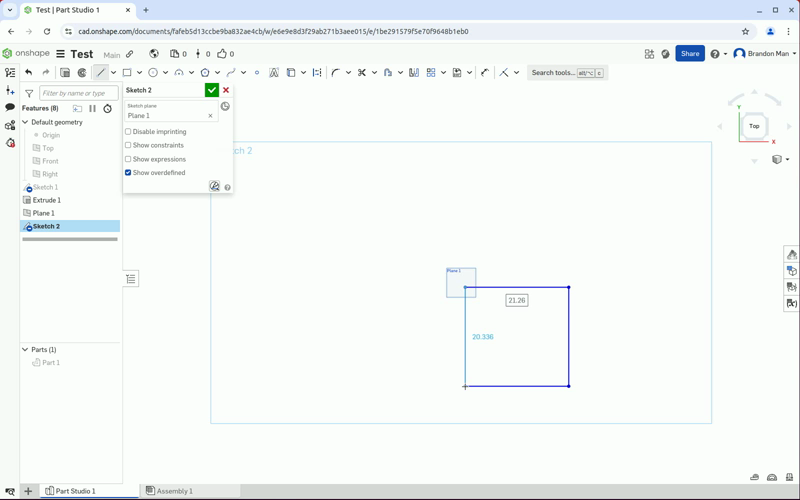
click(465, 386)
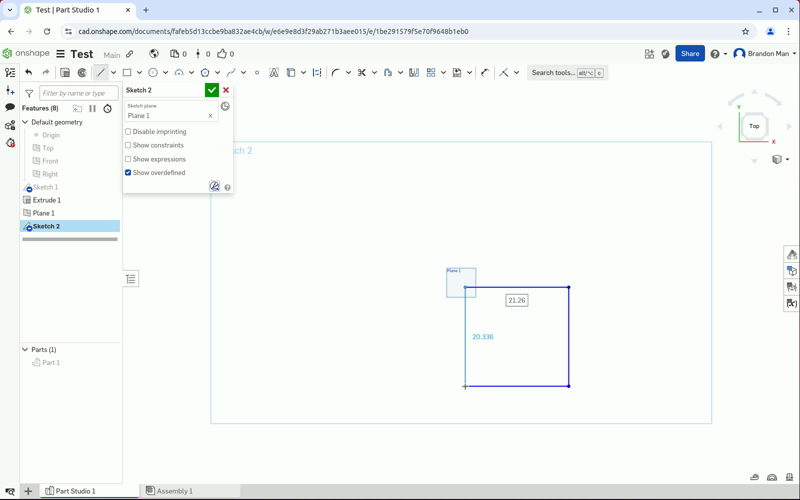
key(esc)
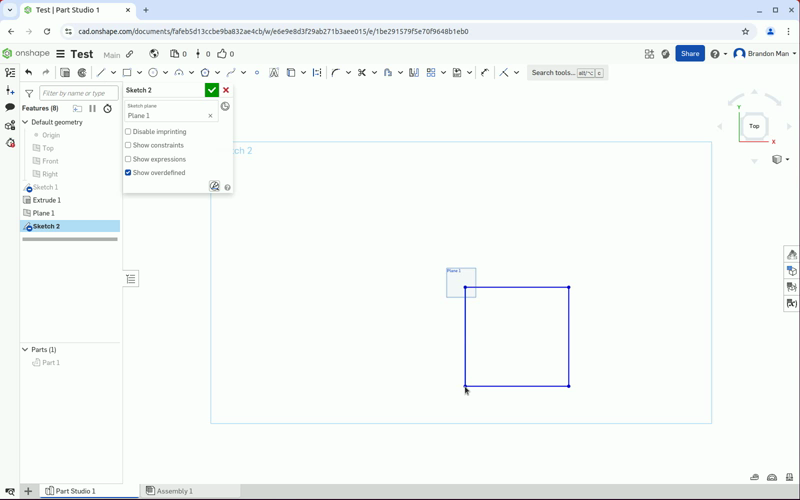
key(l)
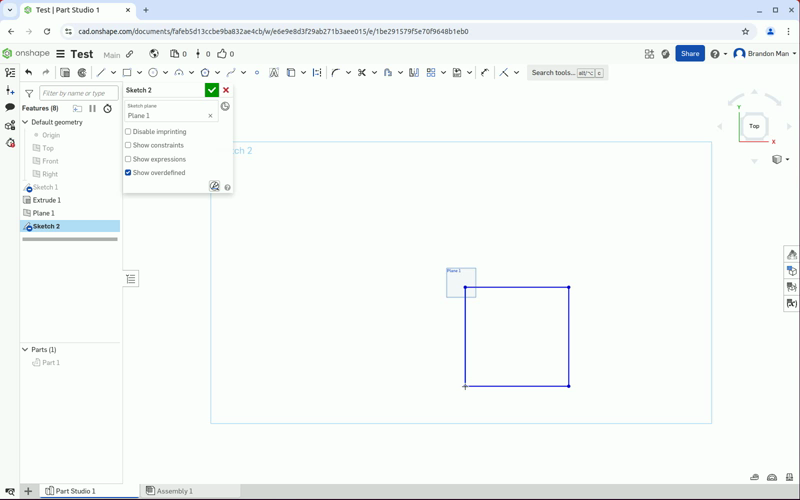
key_down(shift)
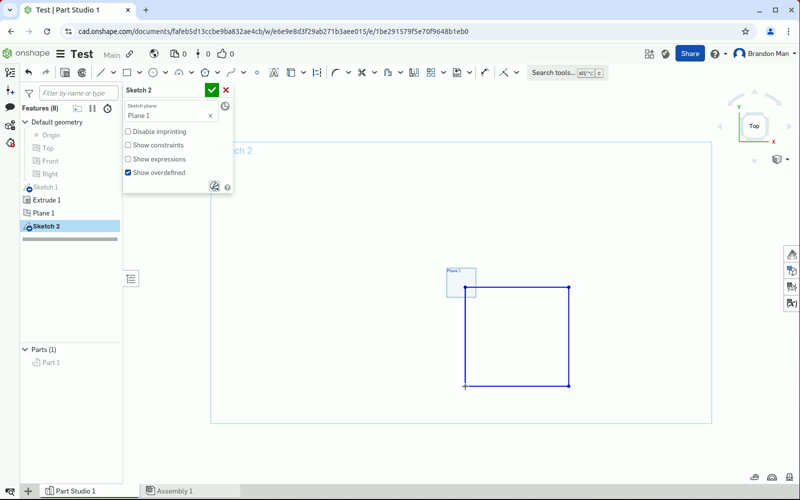
mouse_move(469, 381)
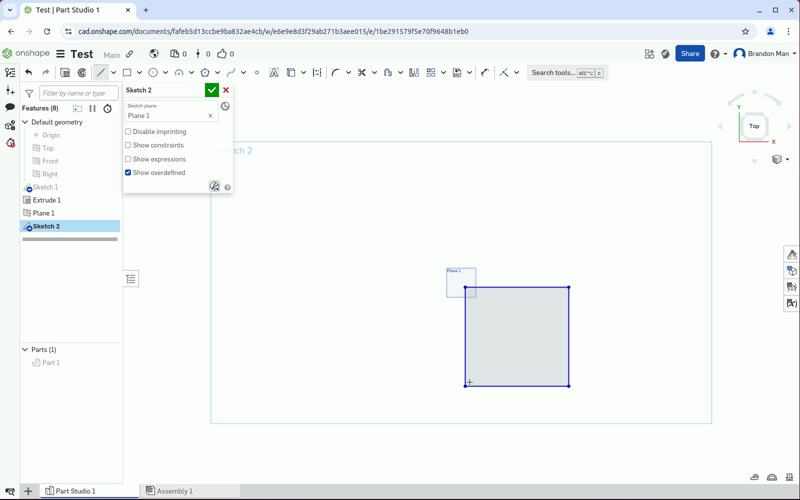
click(469, 381)
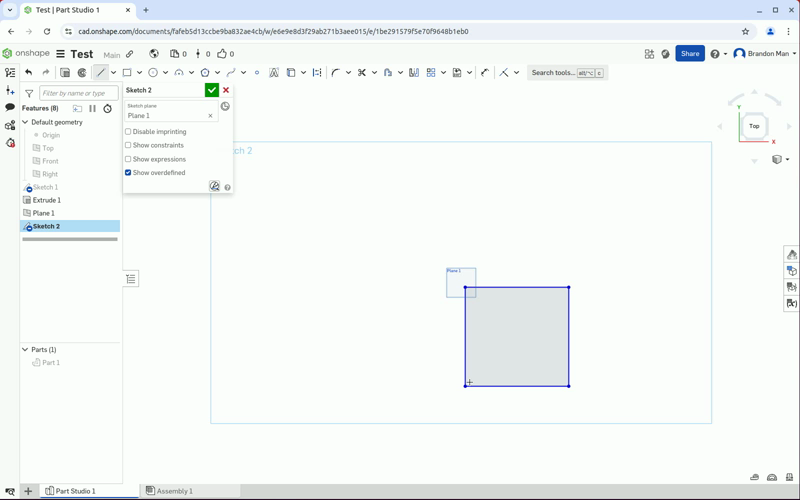
key_up(shift)
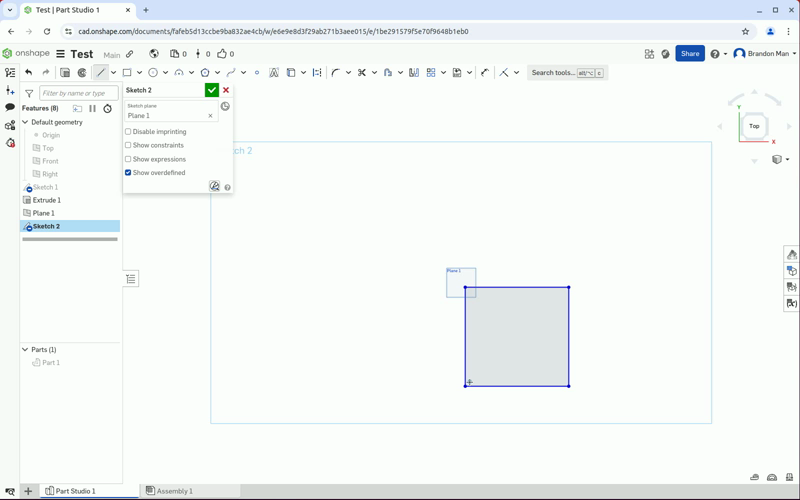
key_down(shift)
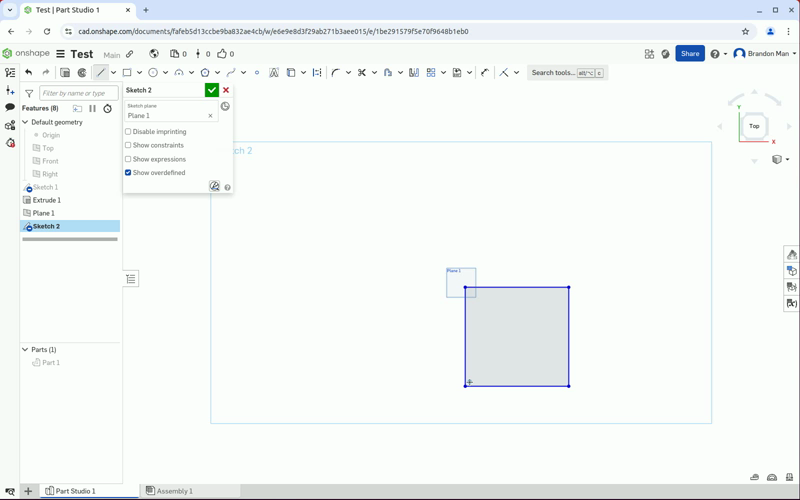
mouse_move(564, 381)
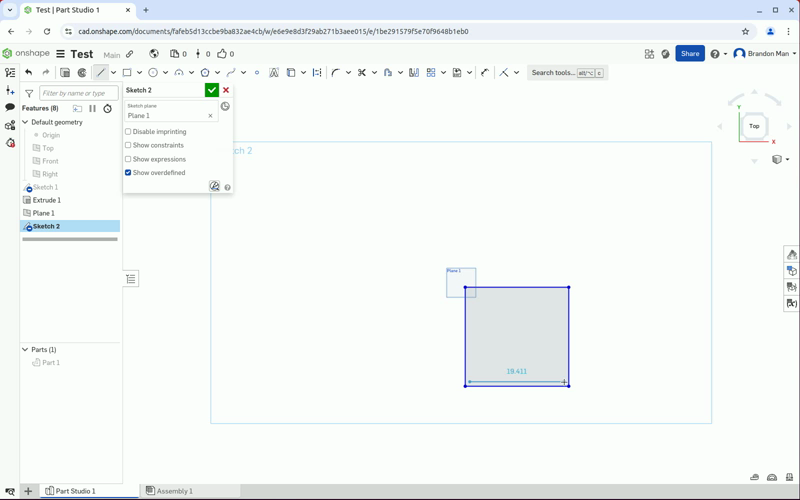
click(564, 381)
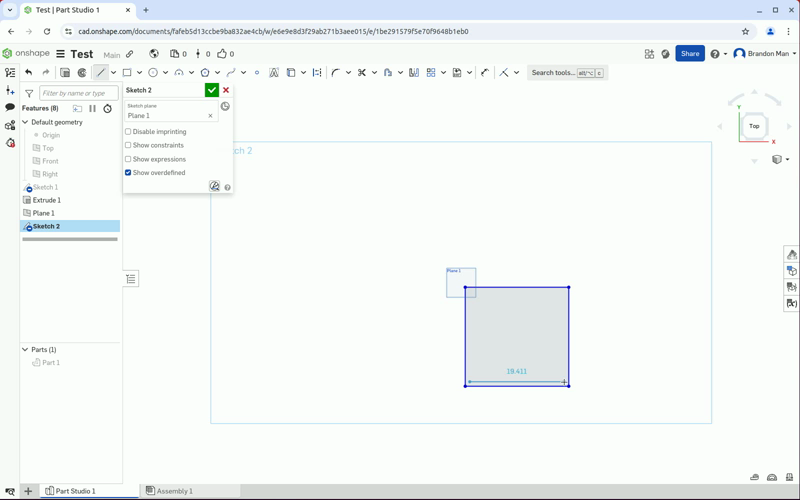
key_up(shift)
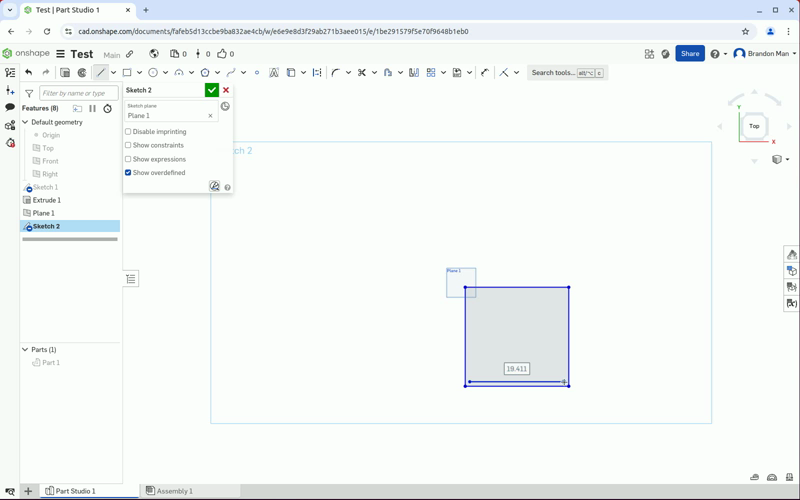
key_down(shift)
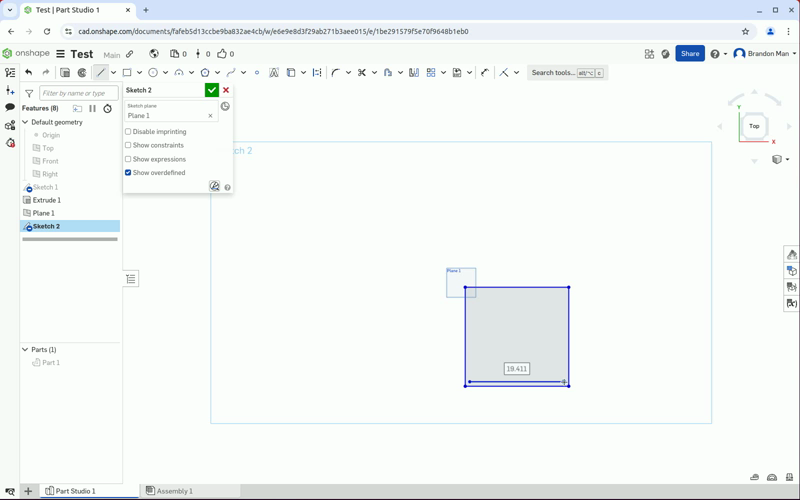
mouse_move(564, 292)
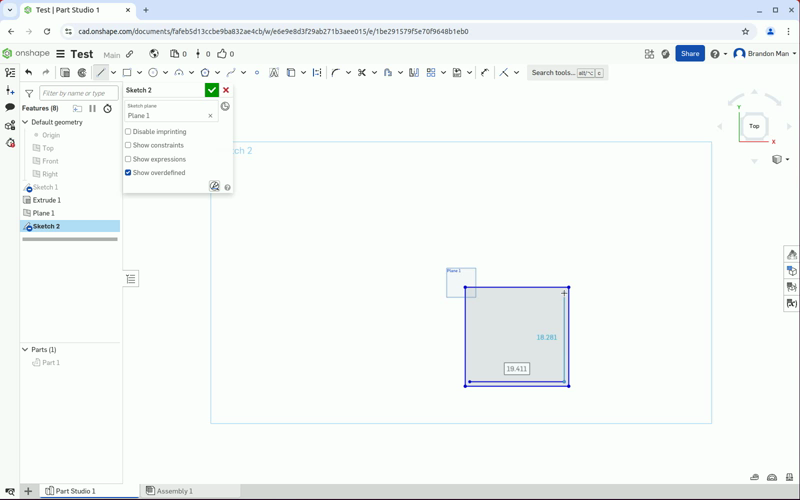
click(564, 292)
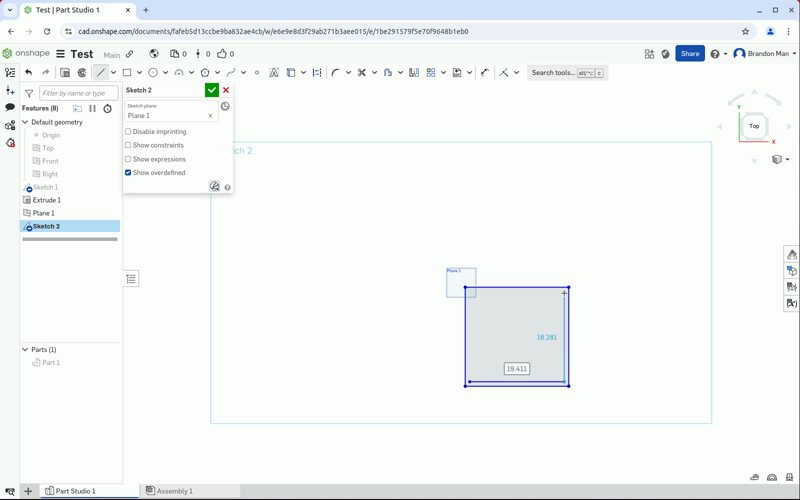
key_up(shift)
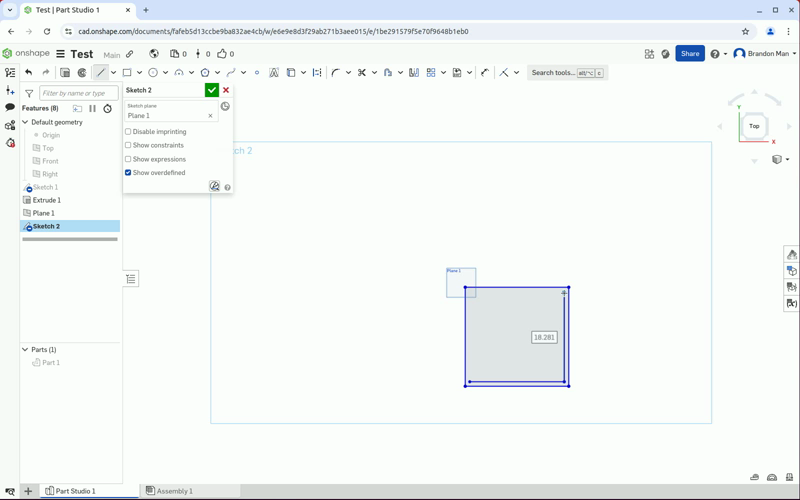
key_down(shift)
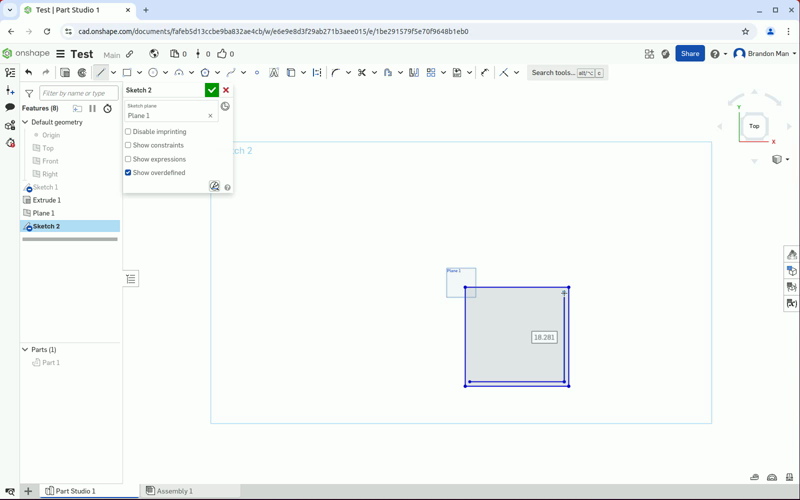
mouse_move(469, 292)
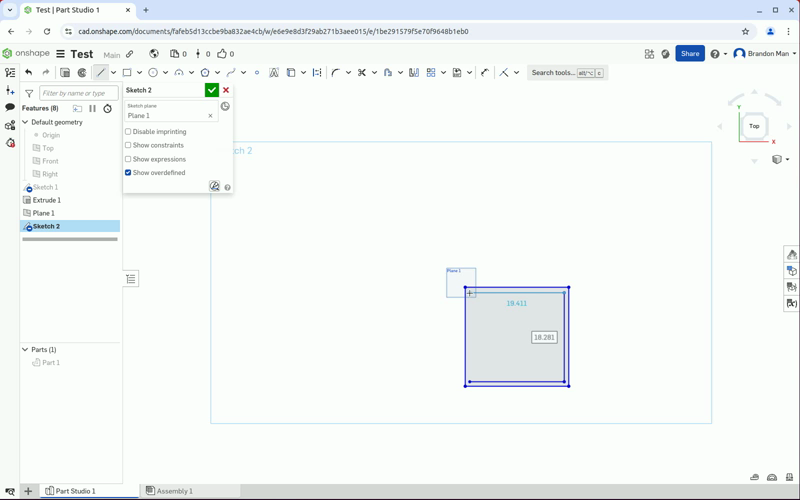
click(469, 292)
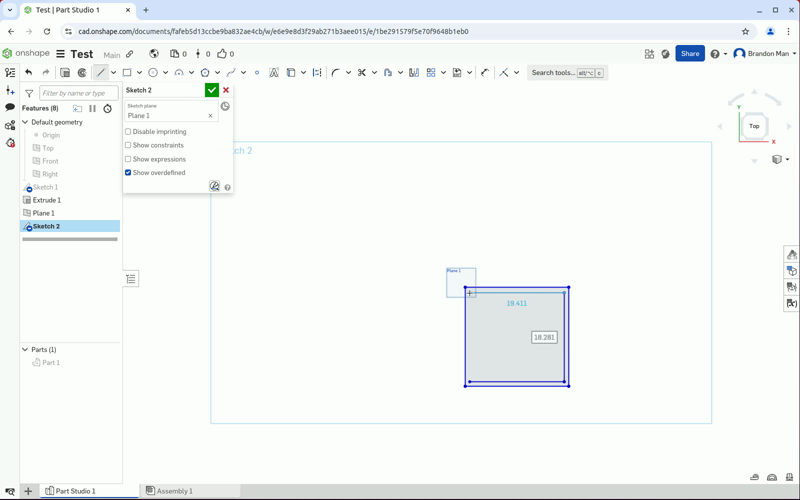
key_up(shift)
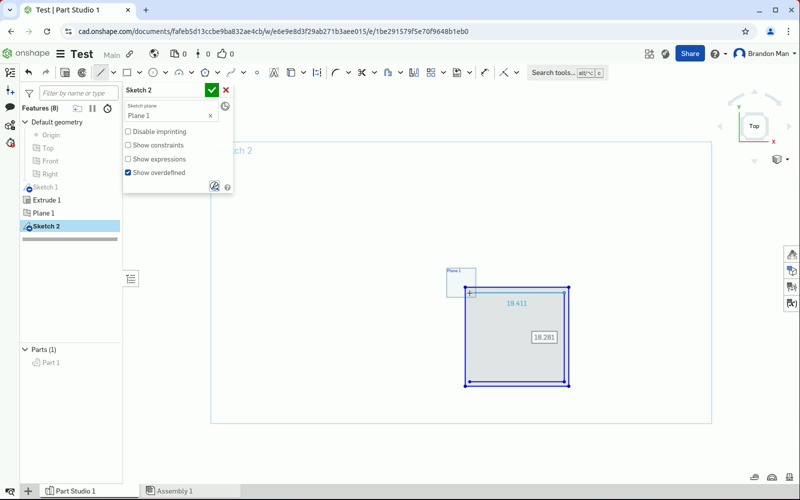
key_down(shift)
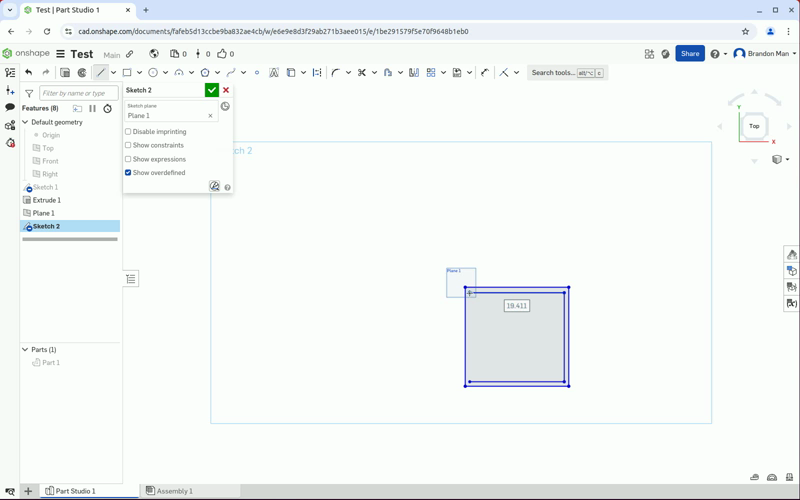
mouse_move(469, 381)
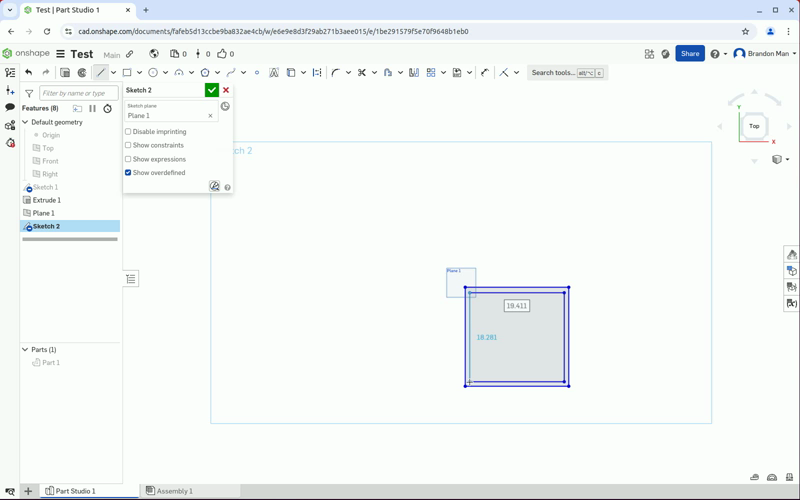
key_up(shift)
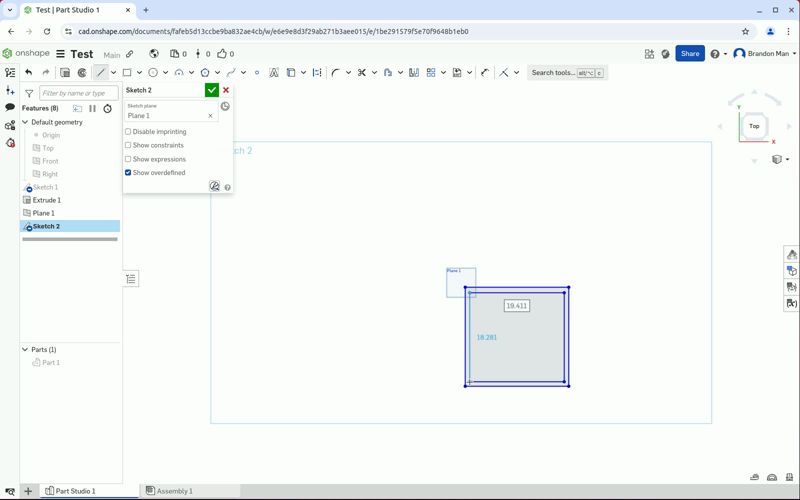
click(469, 381)
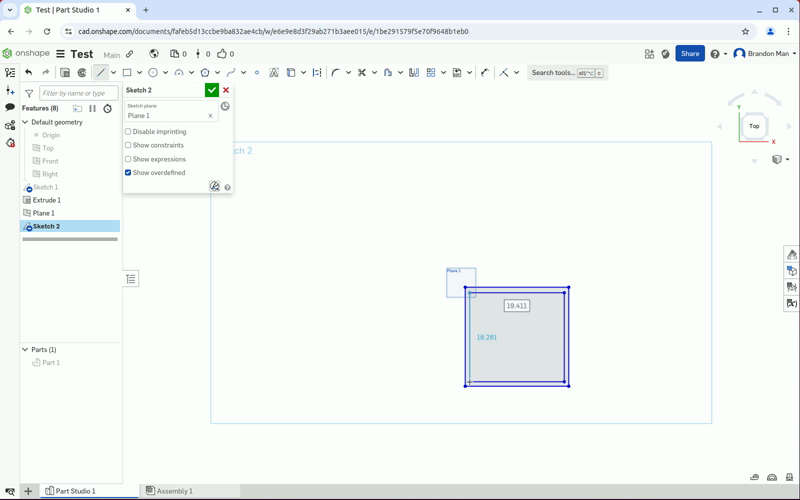
key(esc)
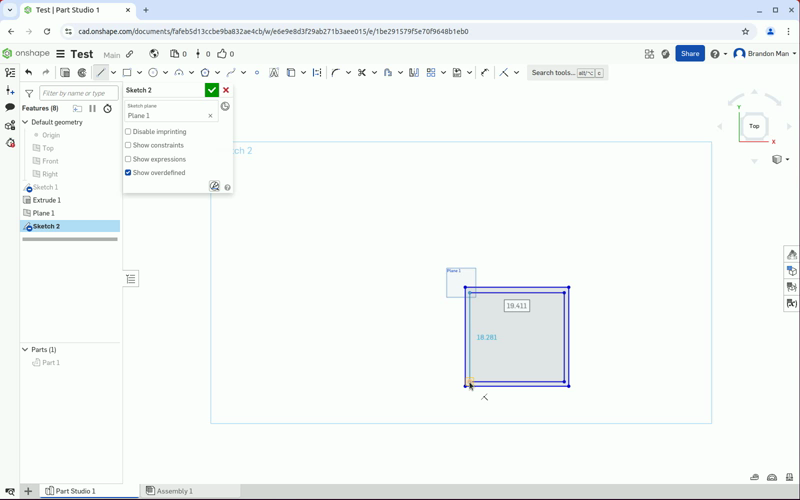
mouse_move(567, 295)
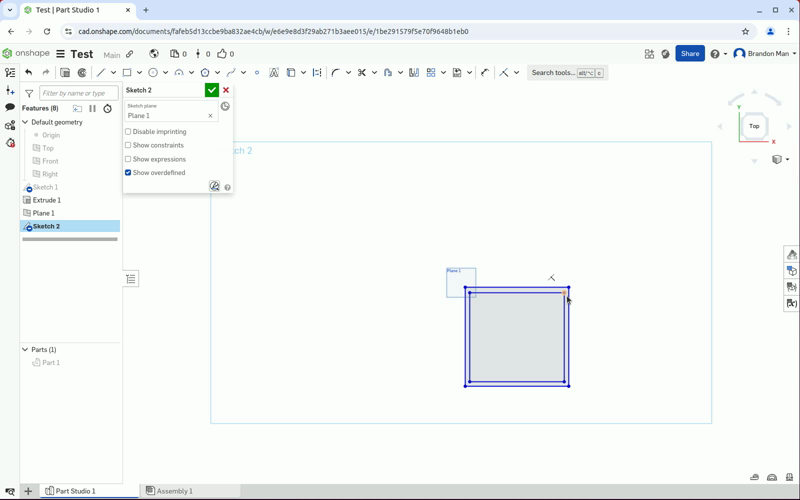
click(567, 295)
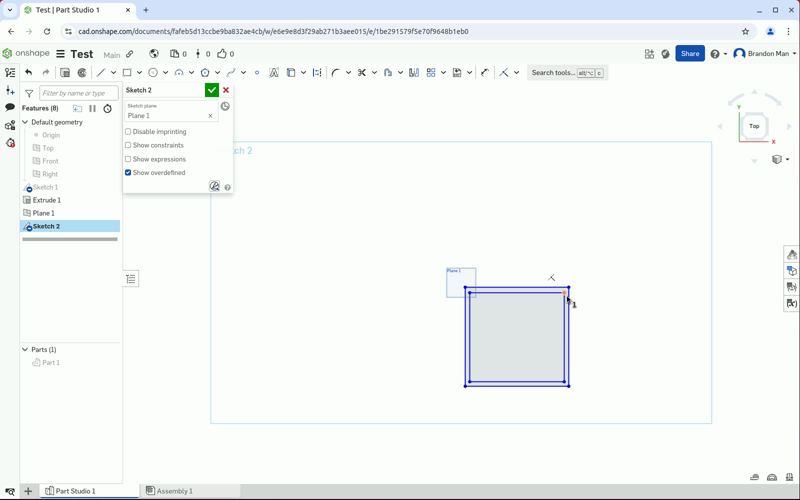
mouse_move(73, 352)
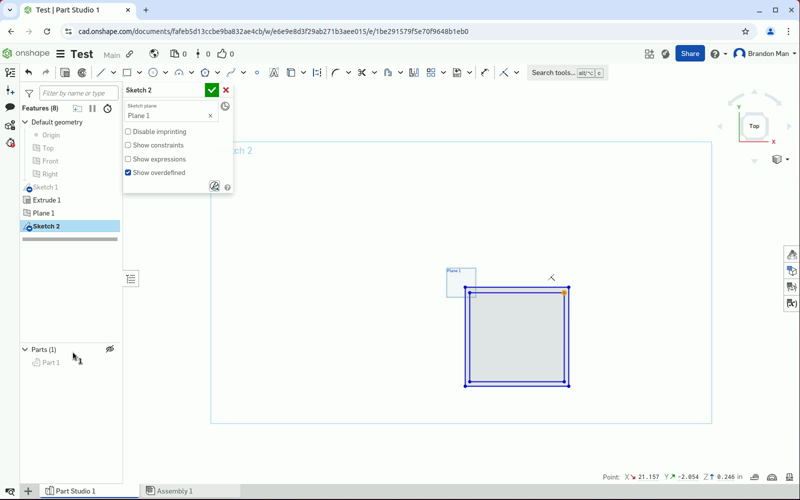
key(shift+y)
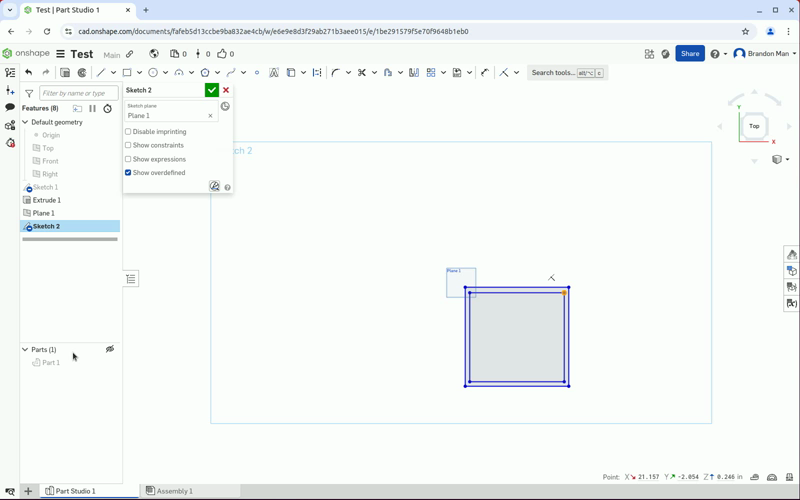
key(shift+e)
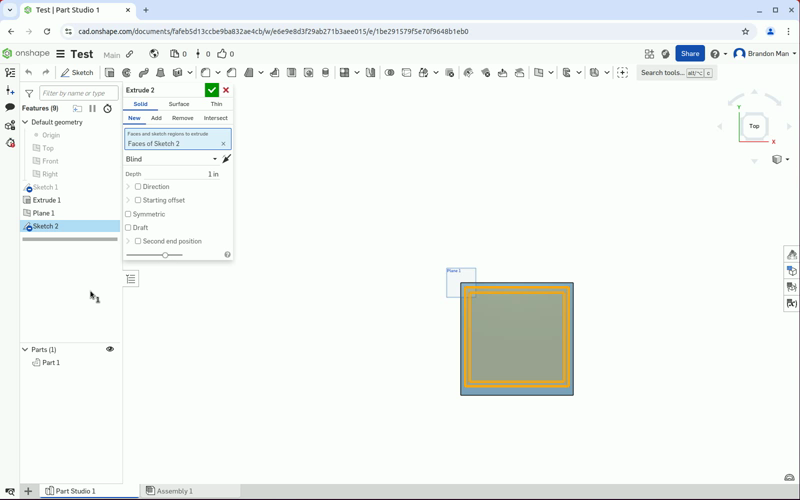
mouse_move(143, 106)
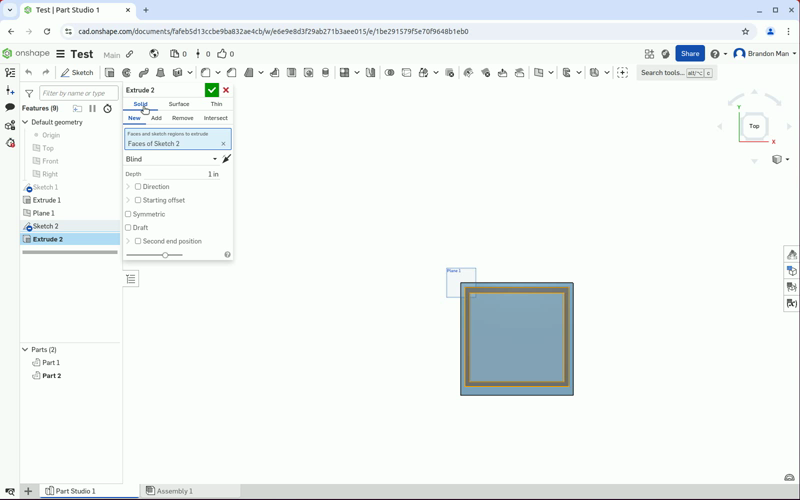
click(143, 106)
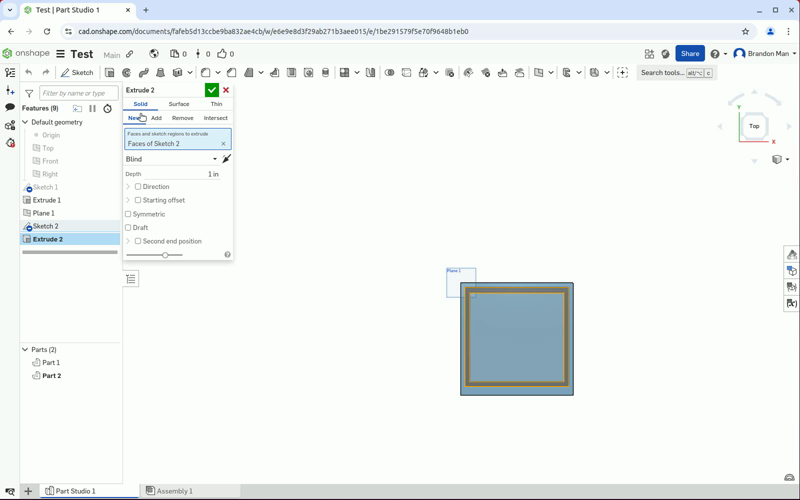
mouse_move(137, 120)
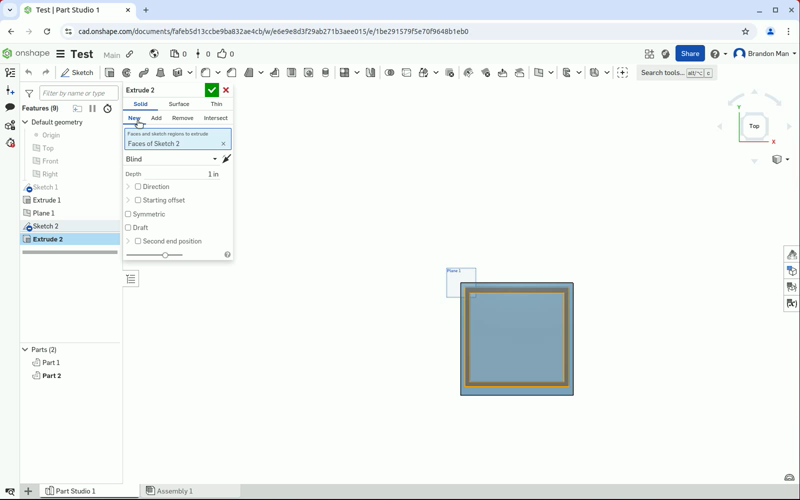
click(137, 120)
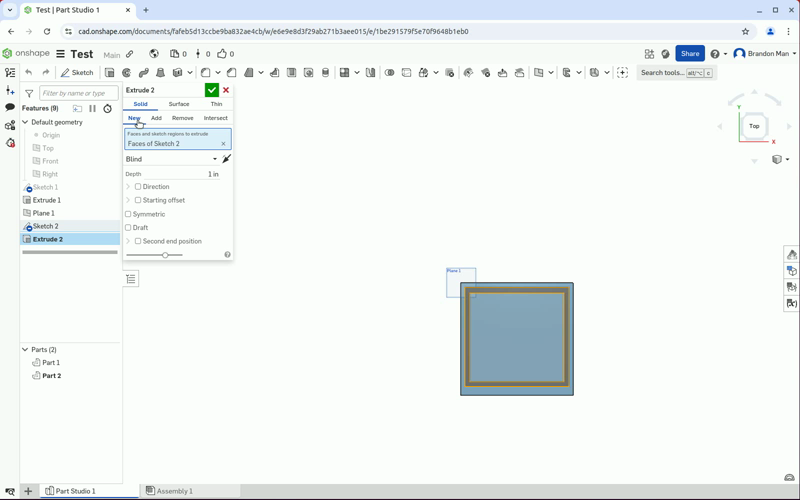
key(tab, 4)
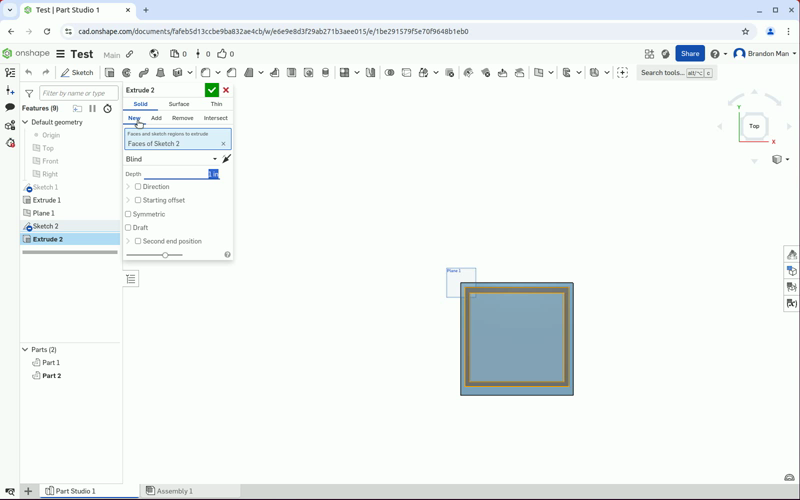
text(0.963)
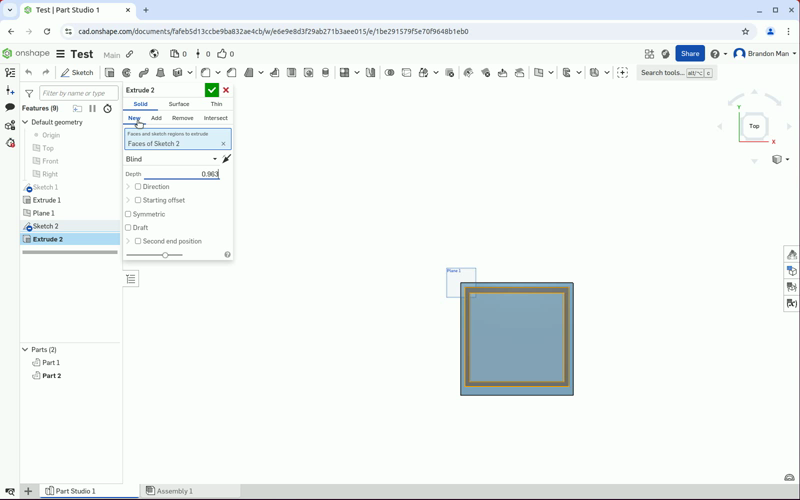
key(enter)
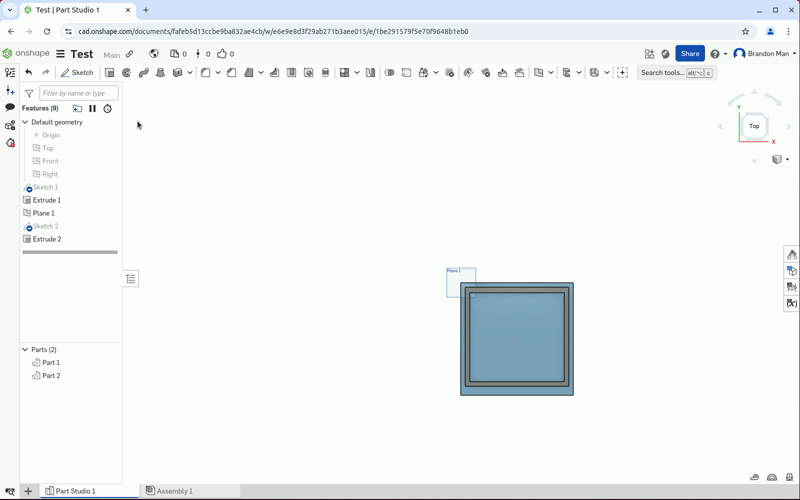
key(shift+h)
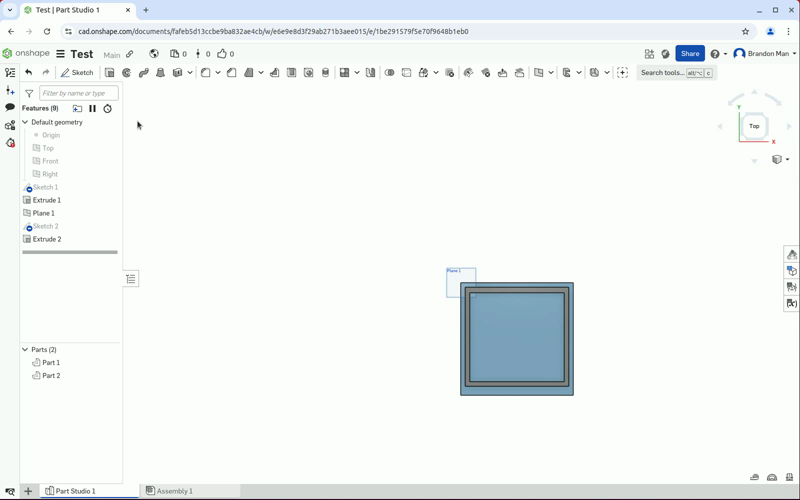
key(shift+h)
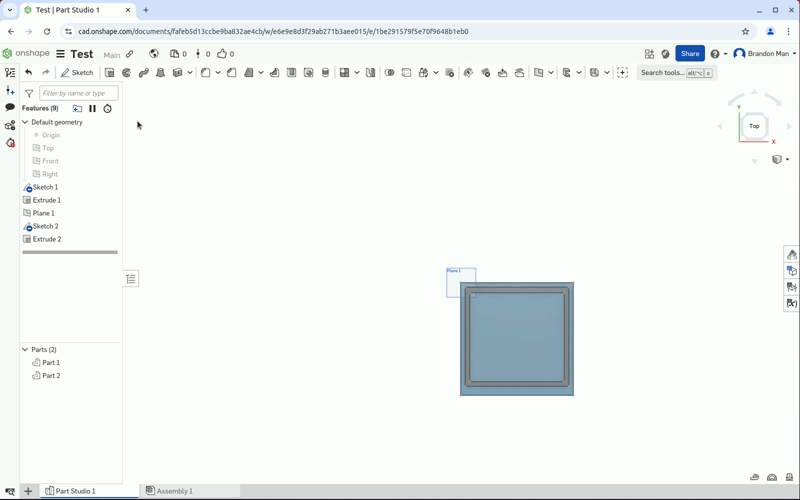
key(shift+7)
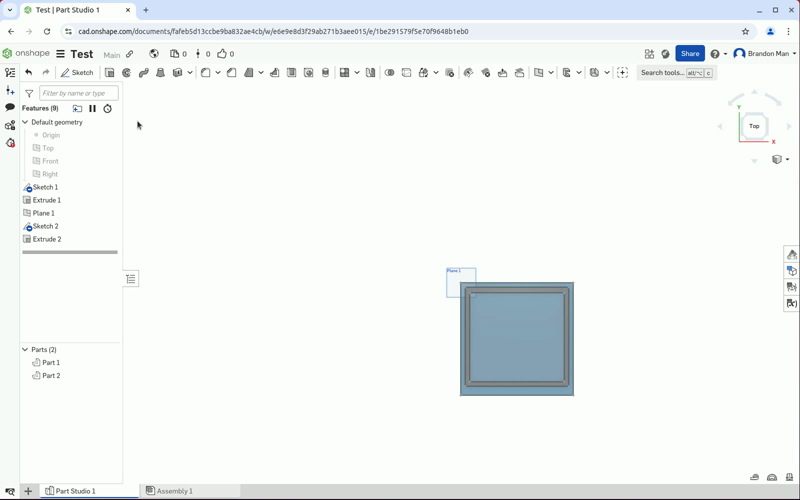
key(up, 3)
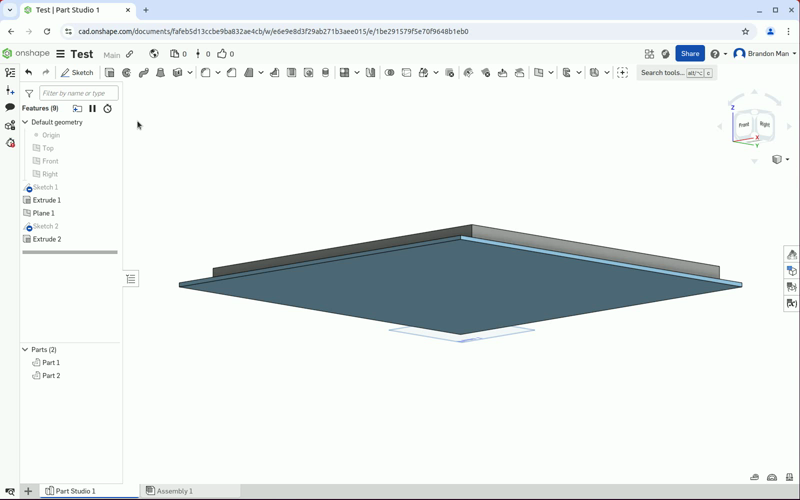
key(left, 3)
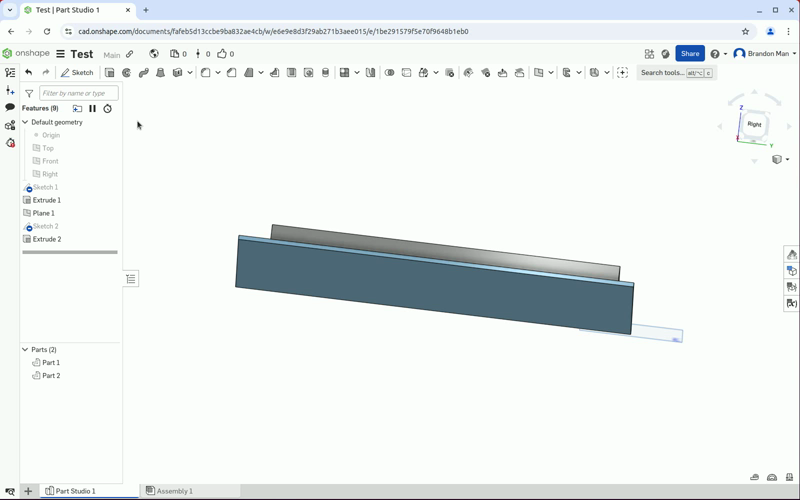
key(right, 3)
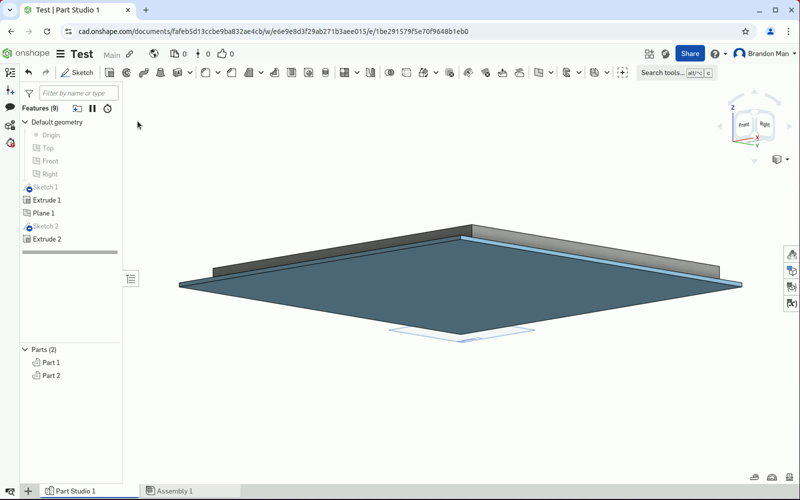
key(down, 3)
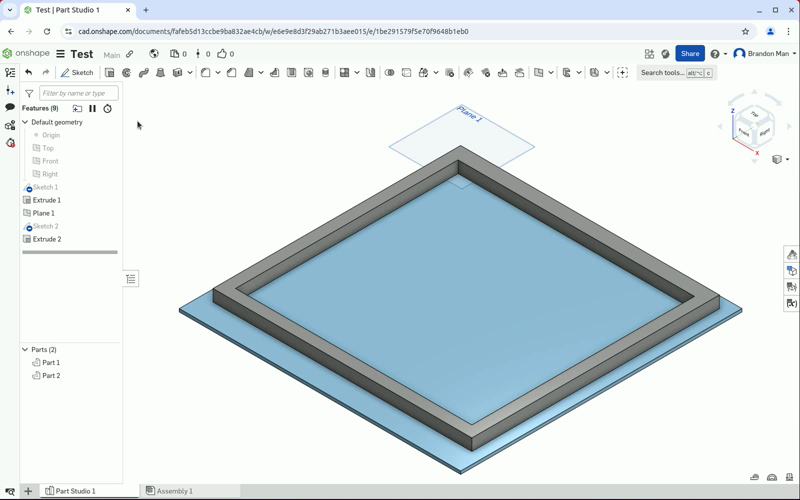
mouse_move(73, 189)
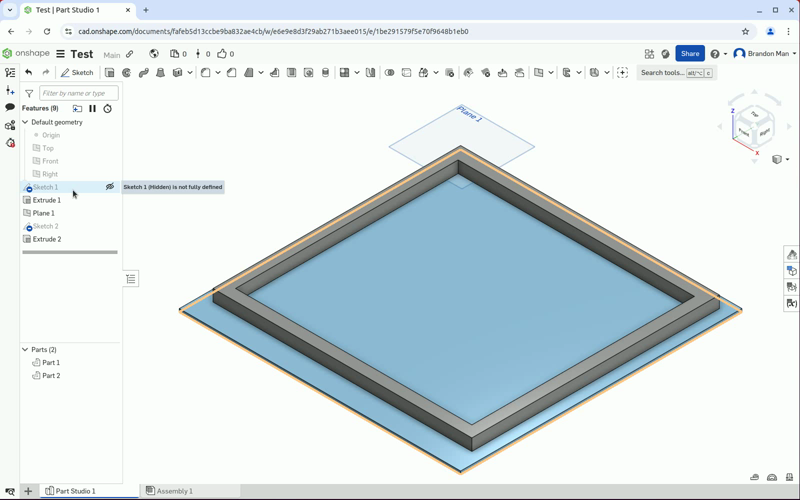
click(73, 189)